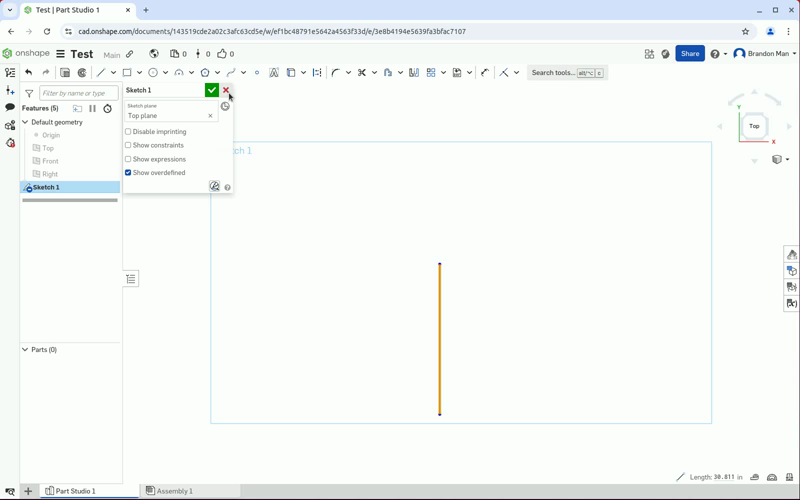
key(shift+h)
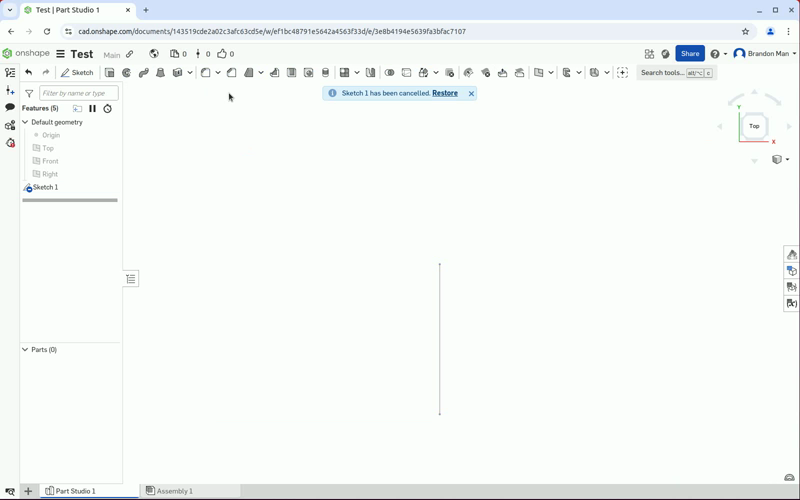
key(shift+s)
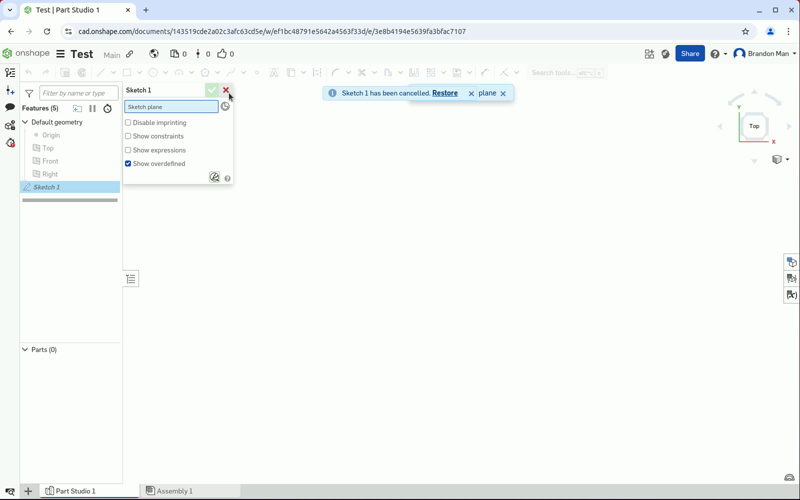
mouse_move(73, 150)
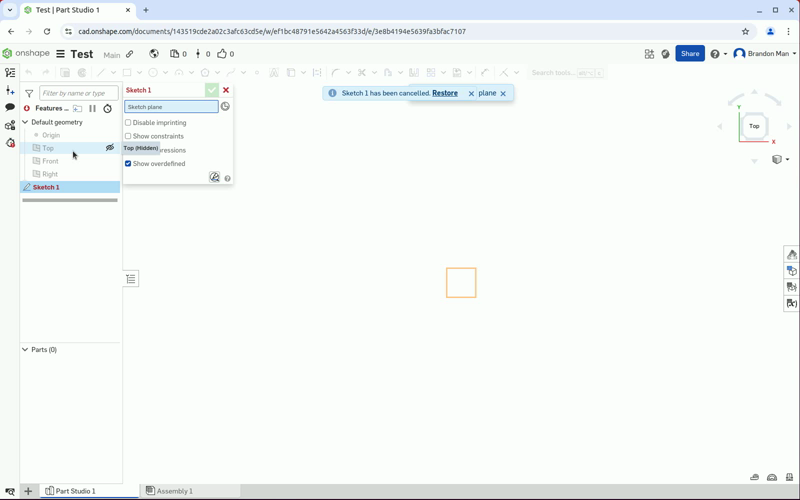
click(73, 150)
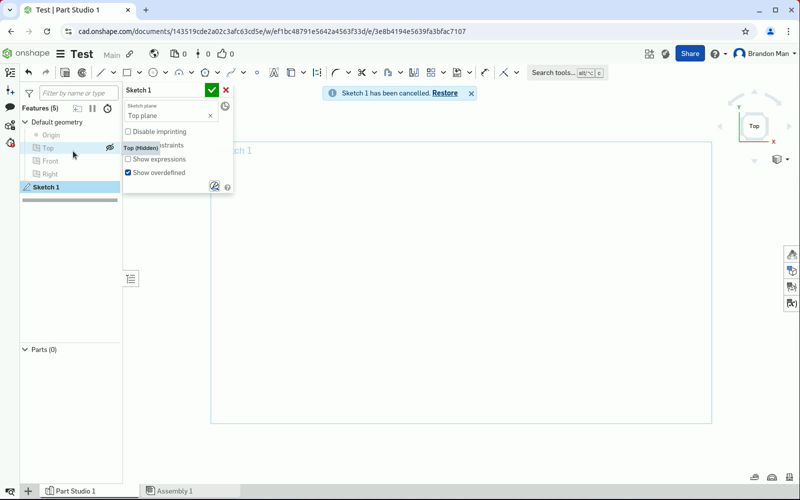
mouse_move(73, 352)
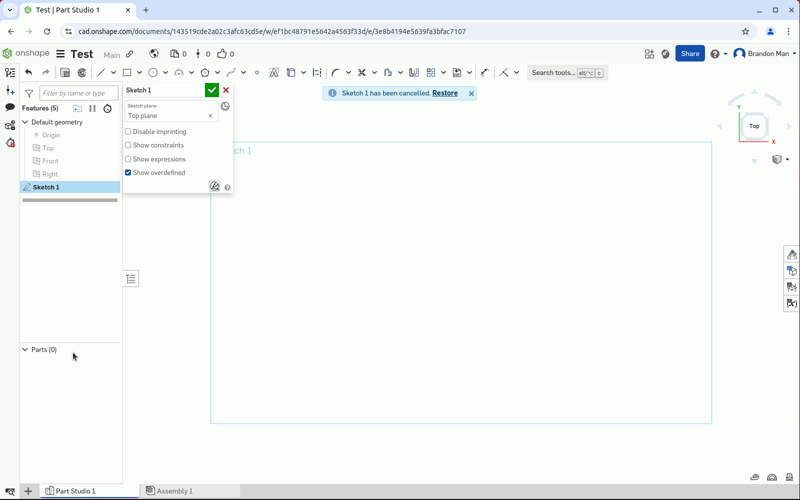
key(y)
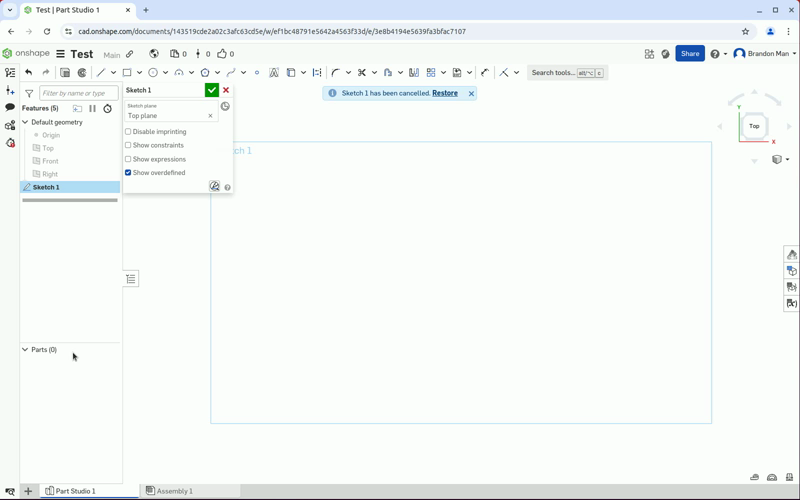
key(l)
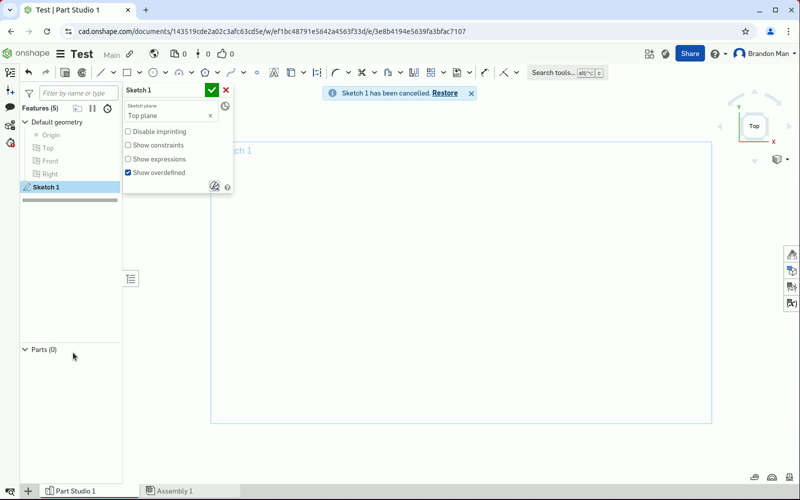
key_down(shift)
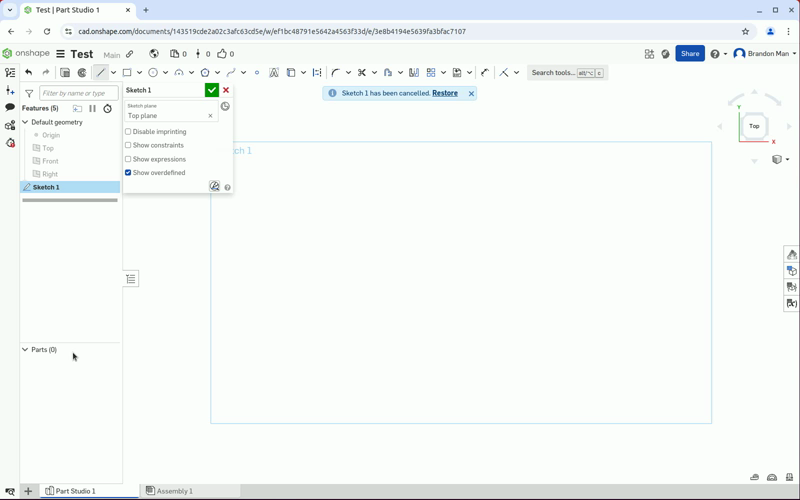
mouse_move(460, 282)
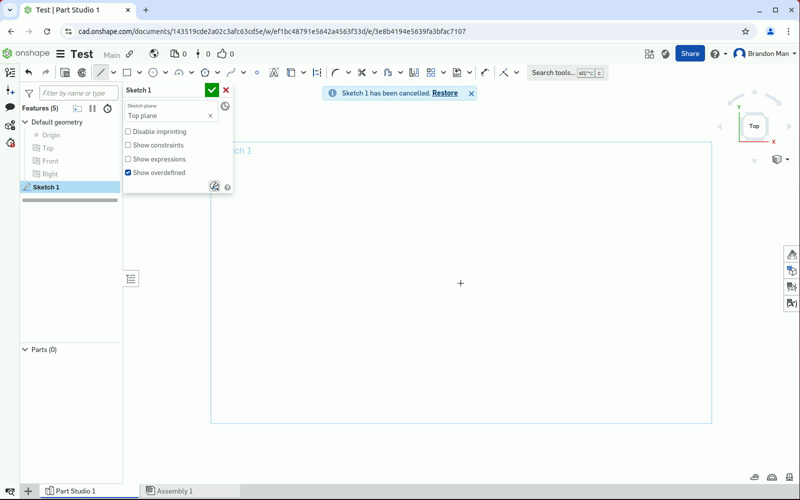
click(460, 282)
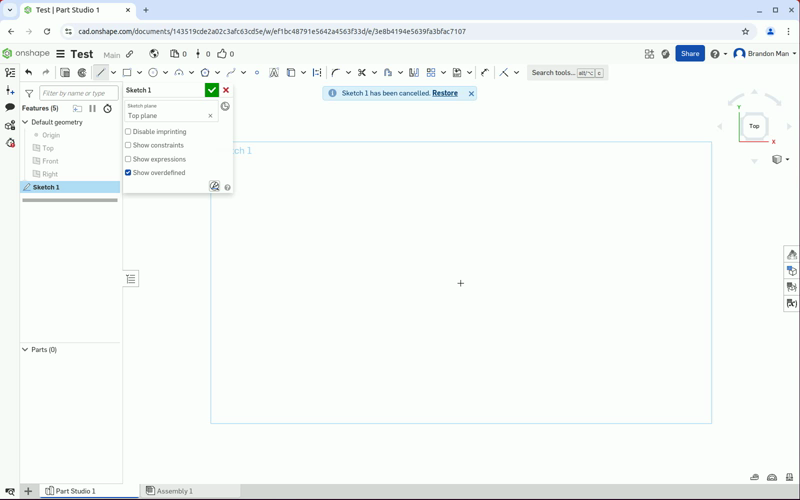
key_up(shift)
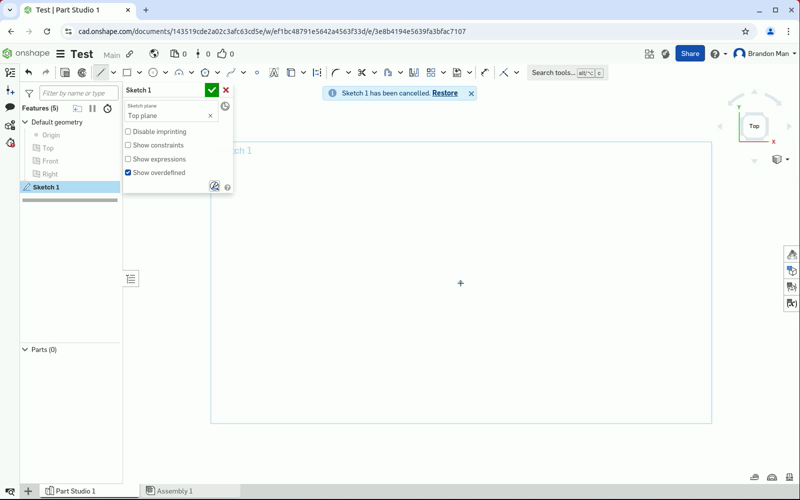
key_down(shift)
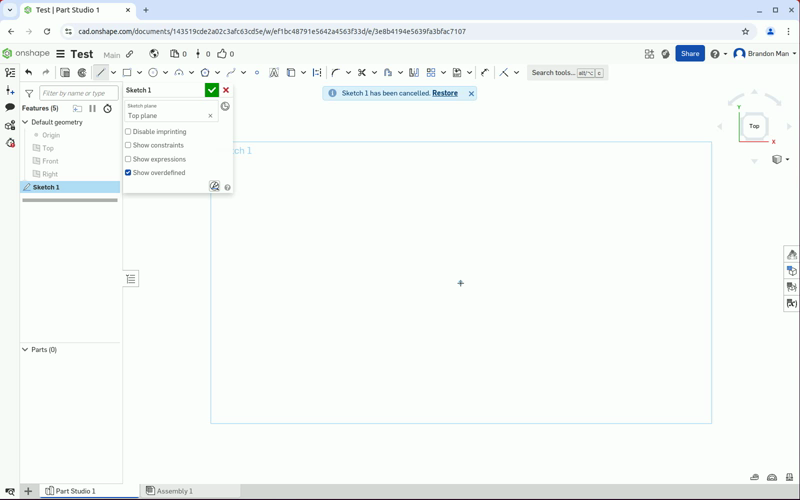
mouse_move(573, 282)
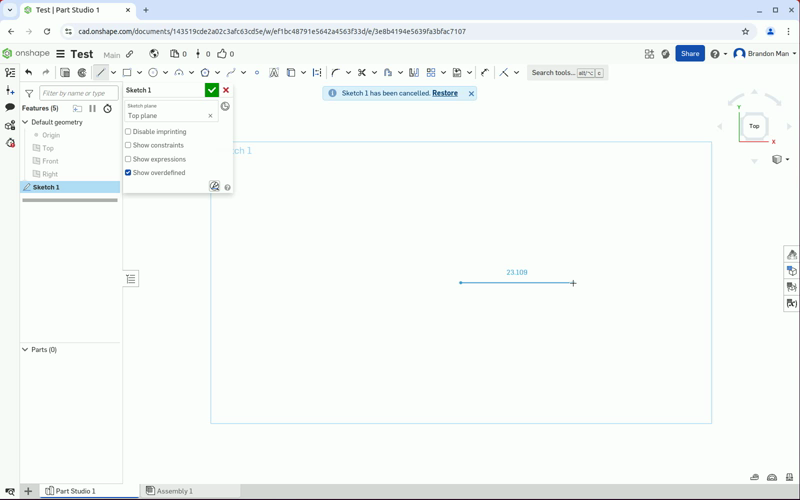
click(573, 282)
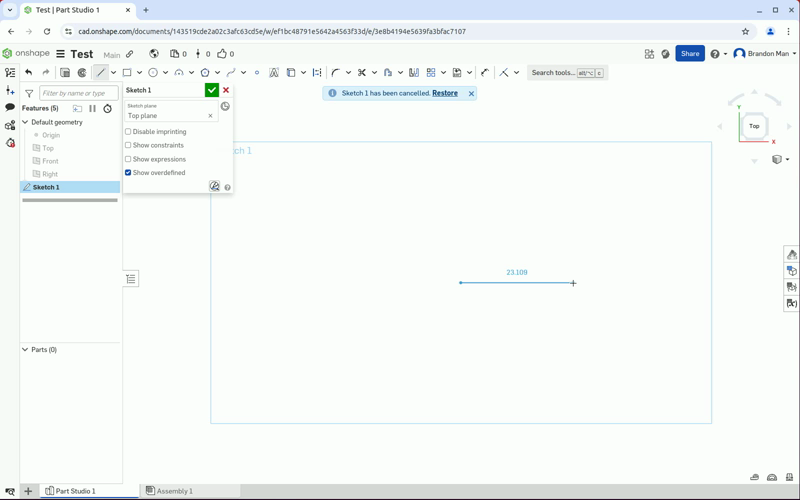
key_up(shift)
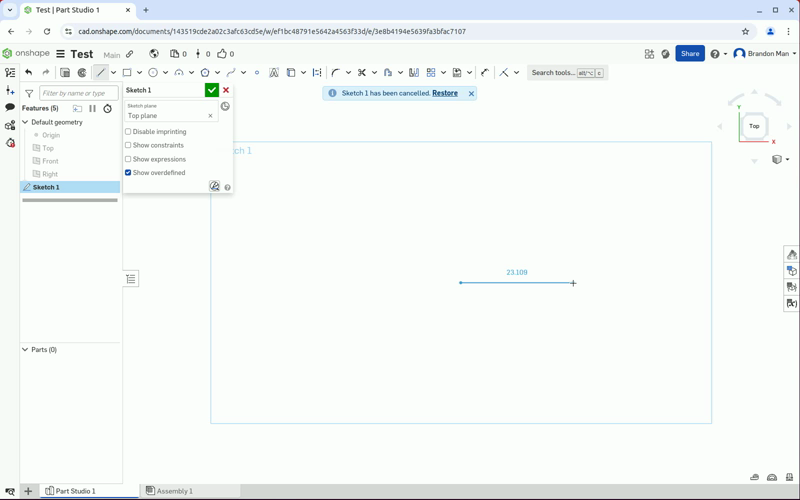
key_down(shift)
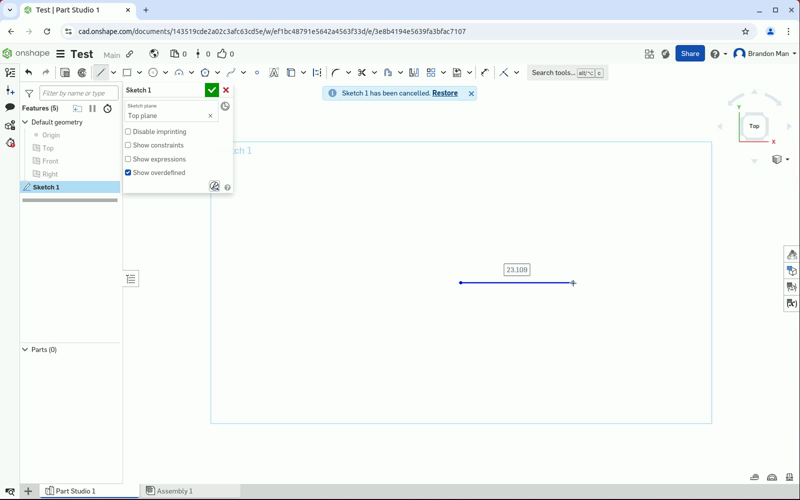
mouse_move(589, 282)
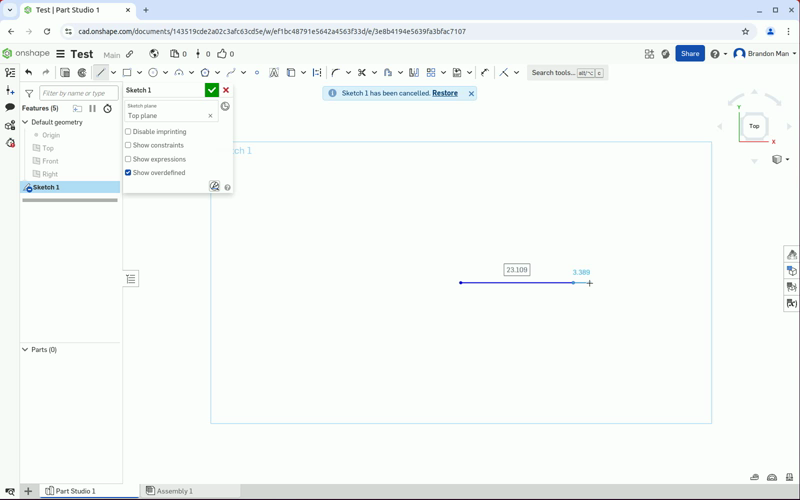
mouse_move(573, 281)
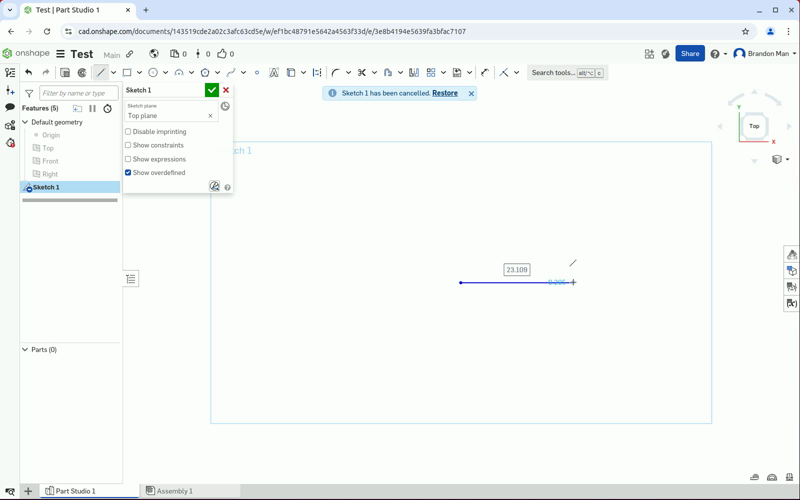
scroll(6)
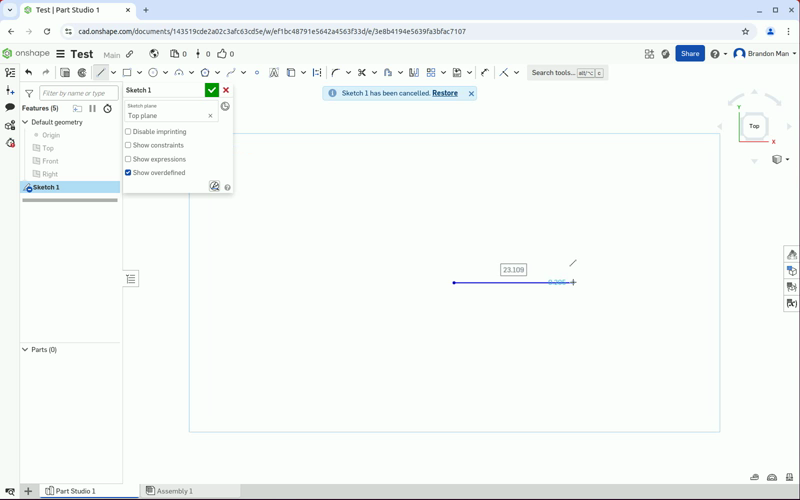
scroll(6)
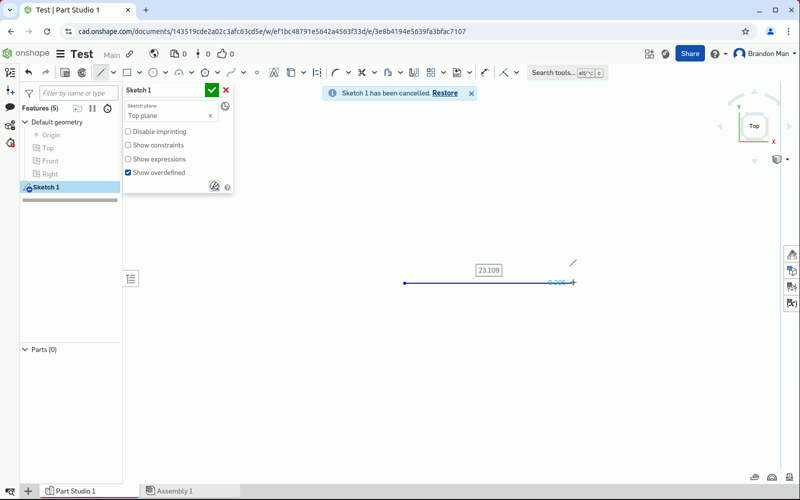
scroll(6)
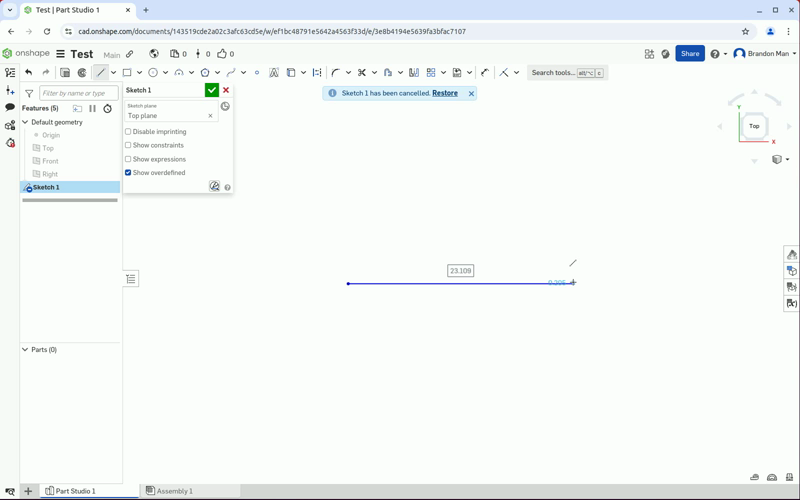
scroll(6)
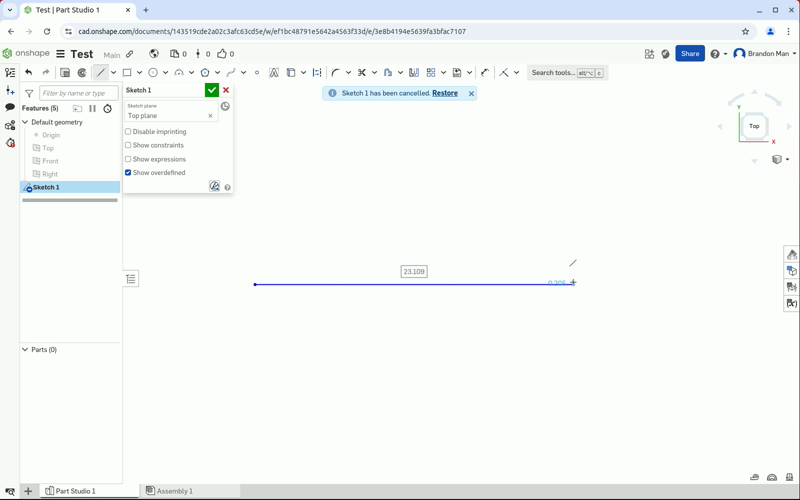
scroll(6)
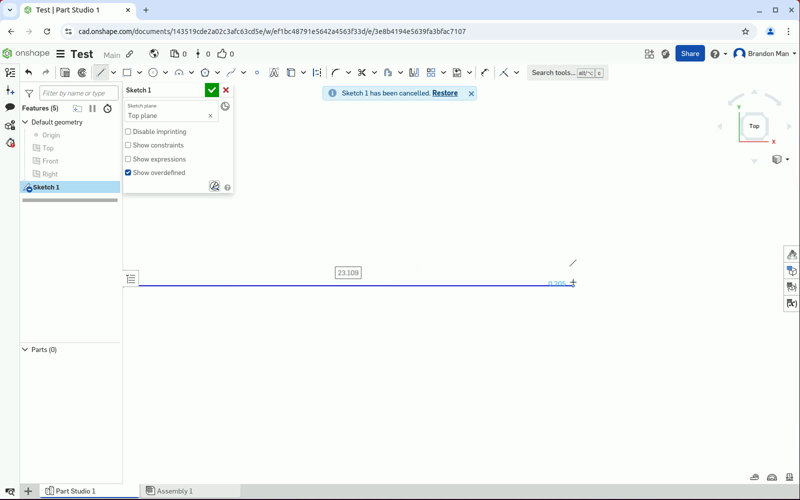
scroll(6)
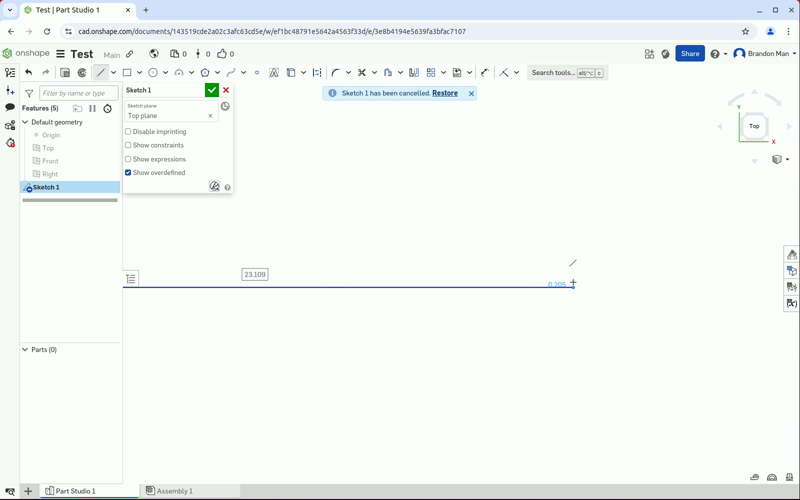
scroll(6)
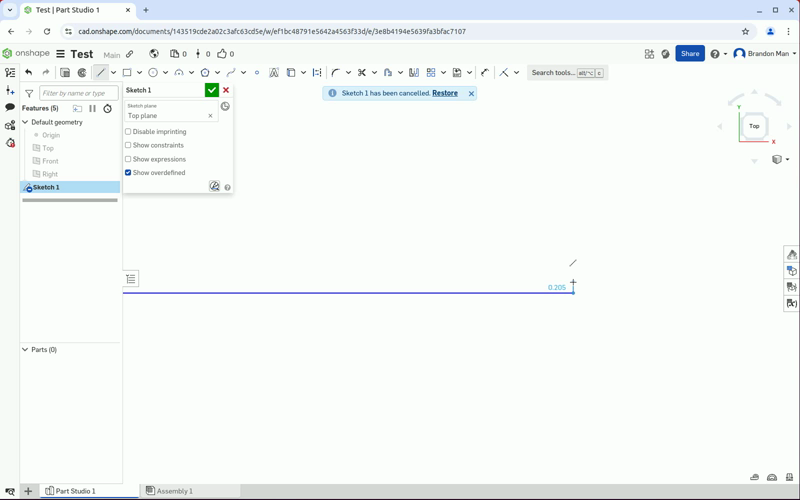
click(573, 281)
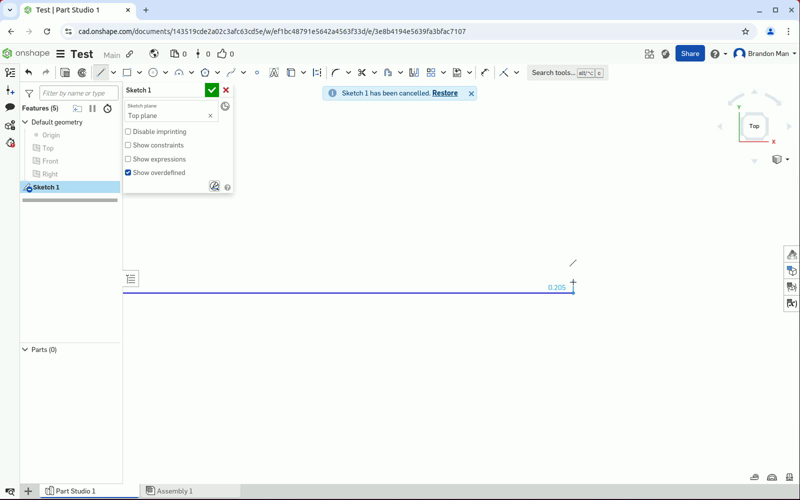
scroll(-6)
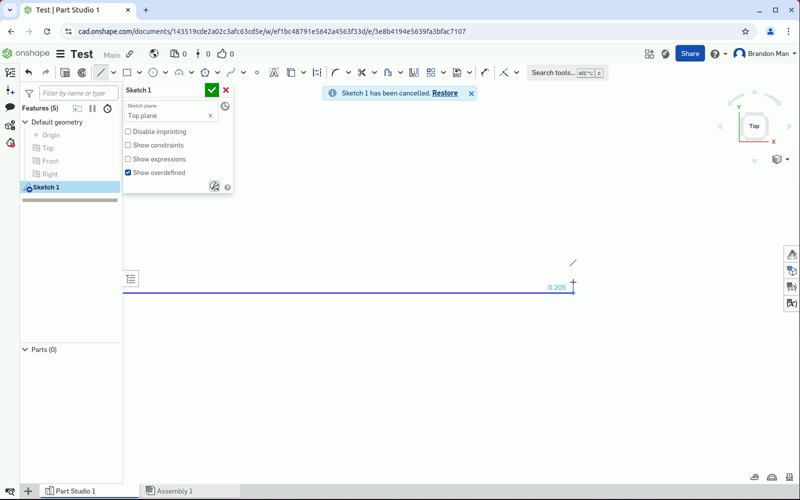
scroll(-6)
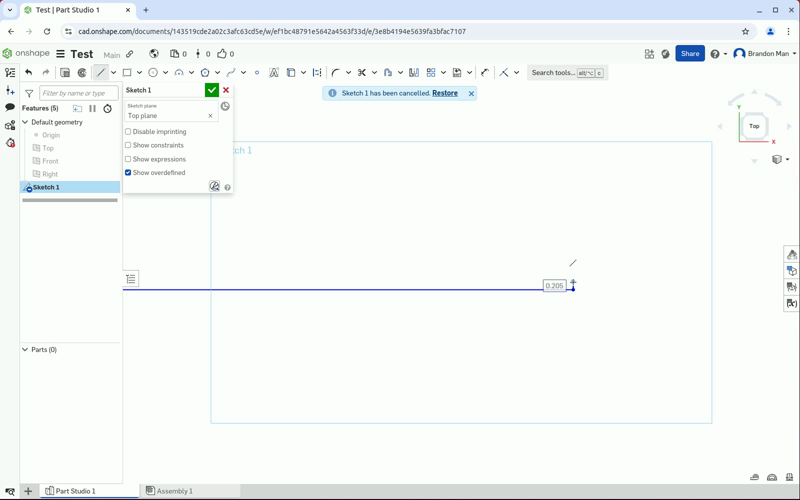
scroll(-6)
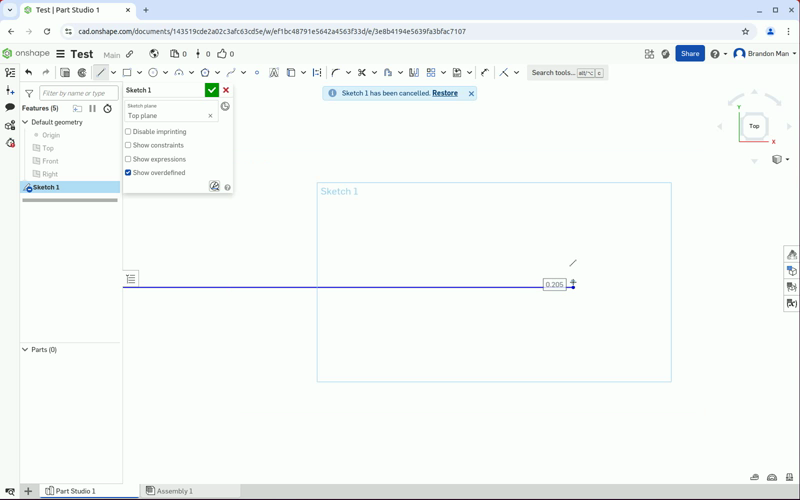
scroll(-6)
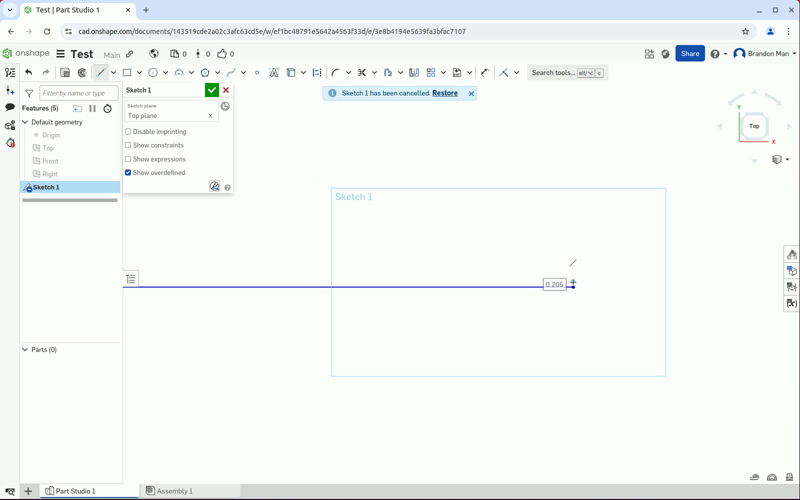
scroll(-6)
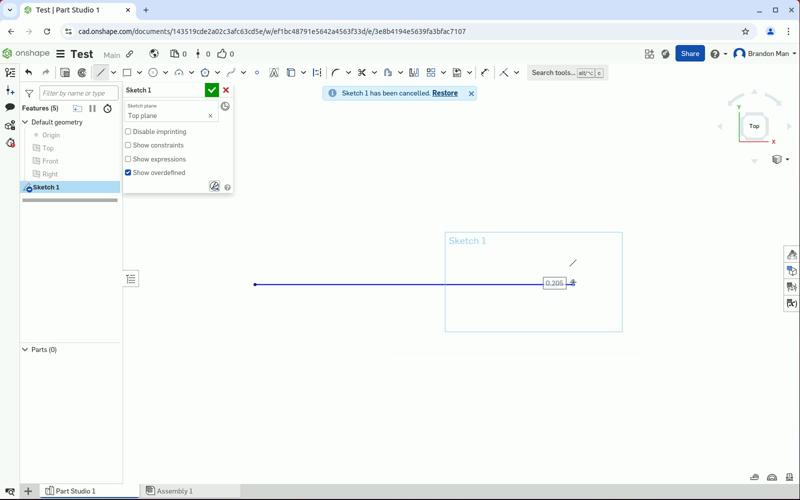
scroll(-6)
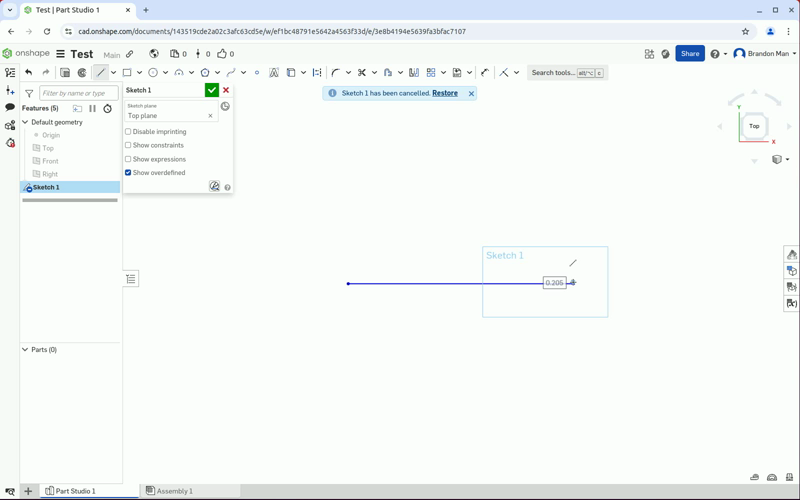
scroll(-6)
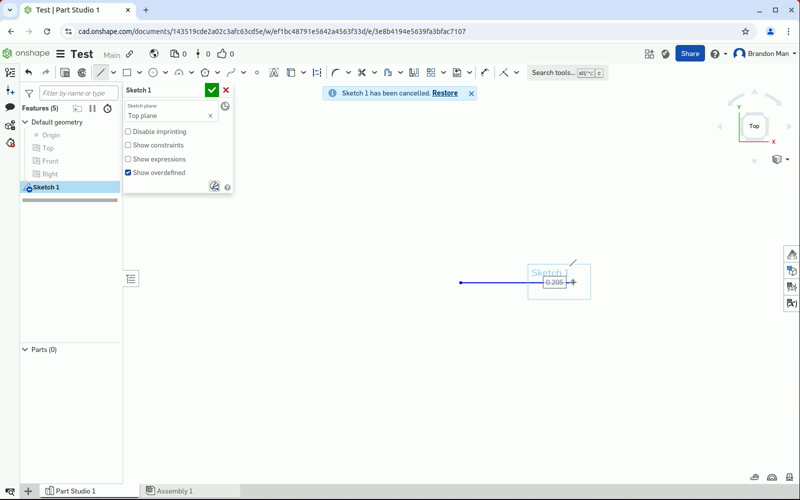
key_up(shift)
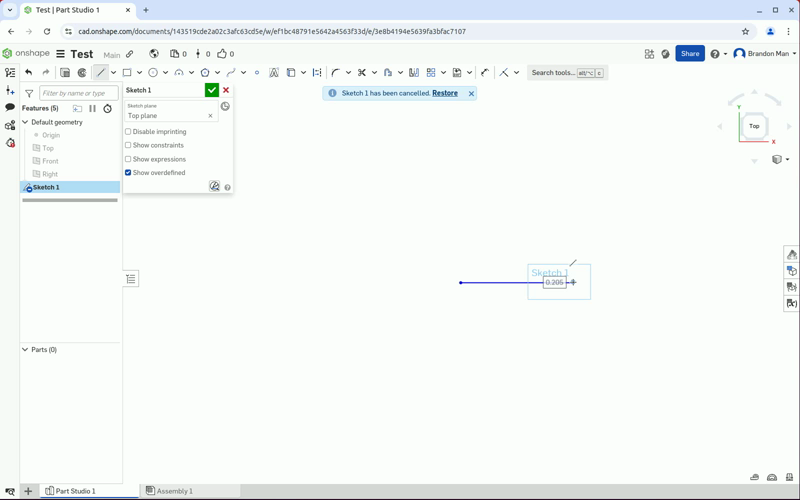
key_down(shift)
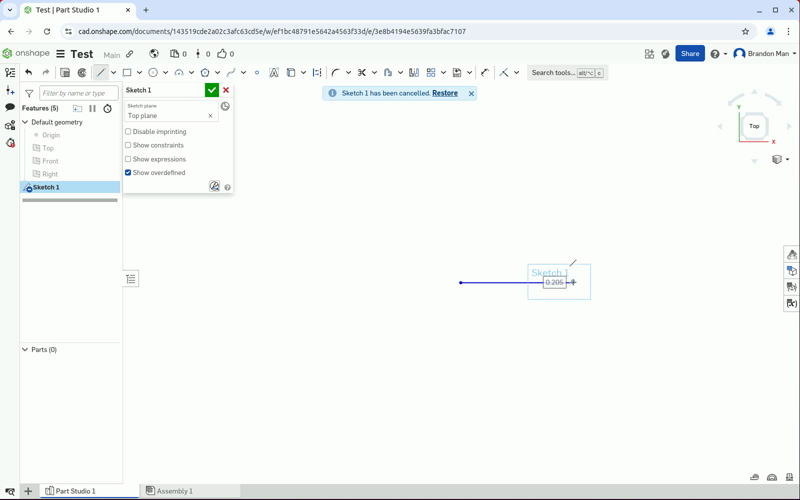
mouse_move(589, 281)
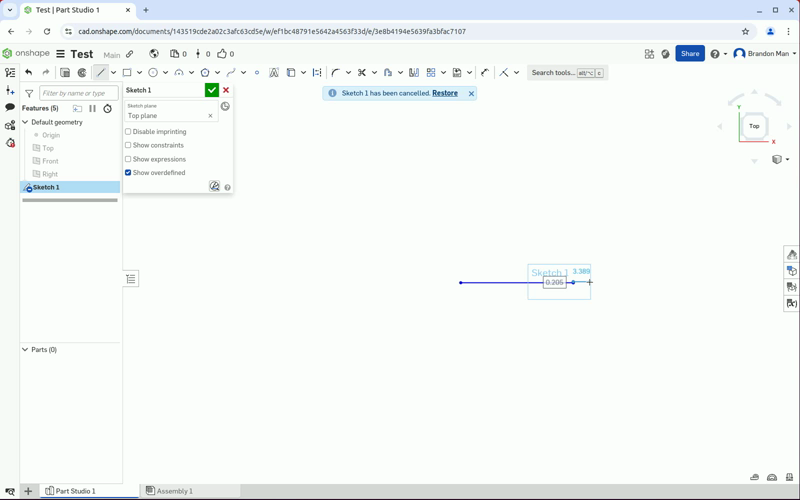
mouse_move(564, 281)
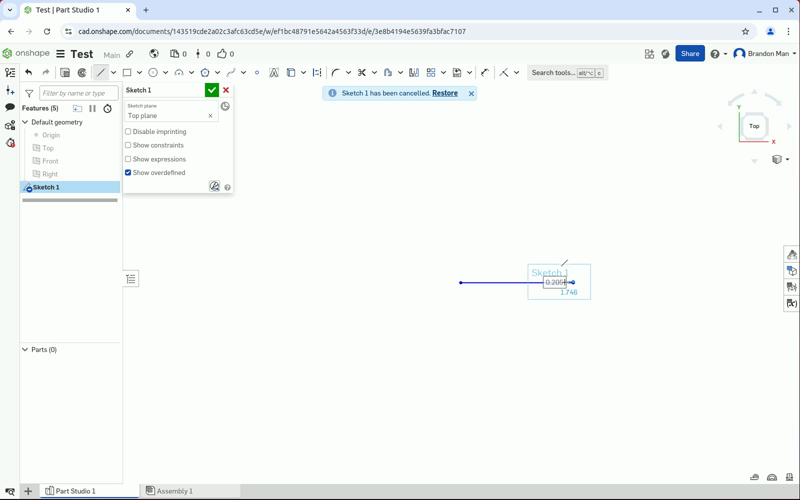
click(564, 281)
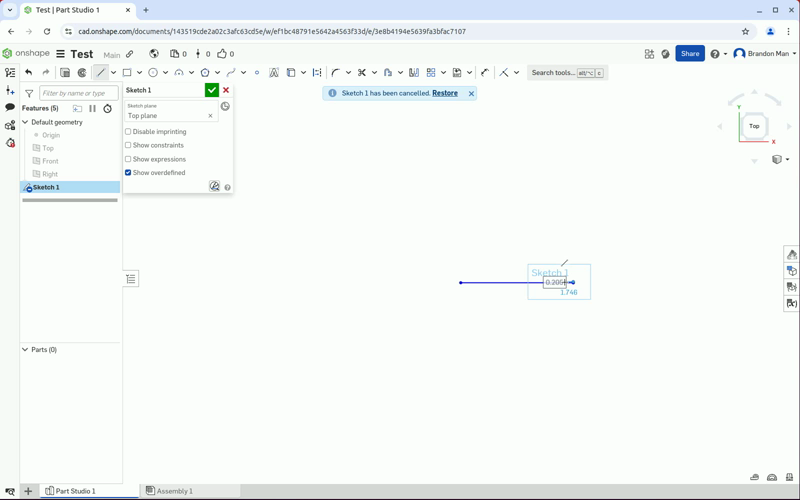
key_up(shift)
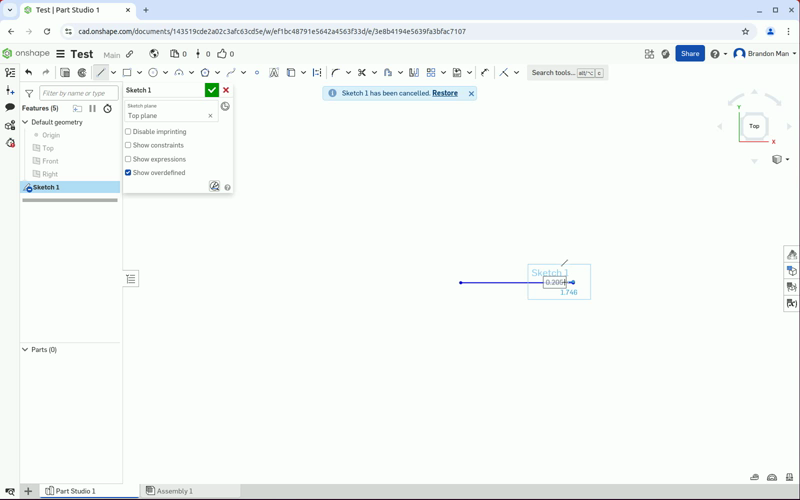
key_down(shift)
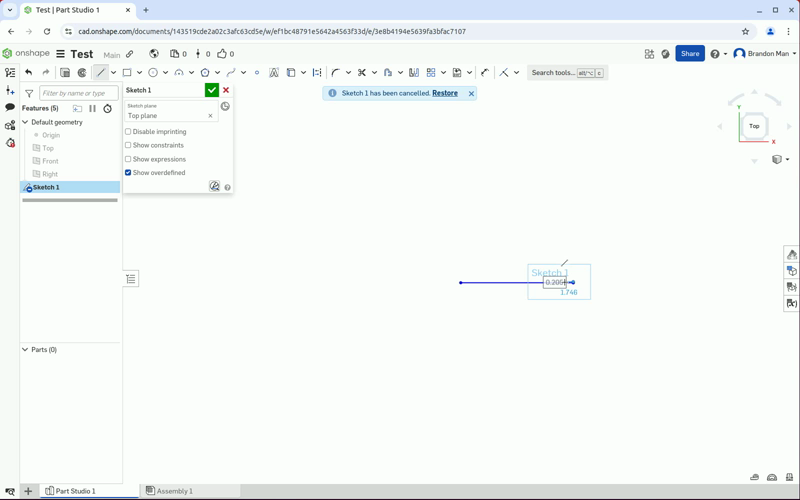
mouse_move(589, 281)
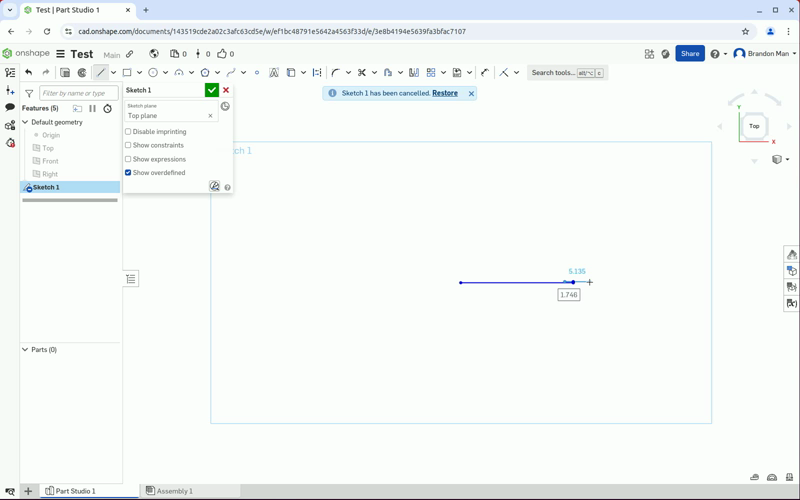
mouse_move(564, 223)
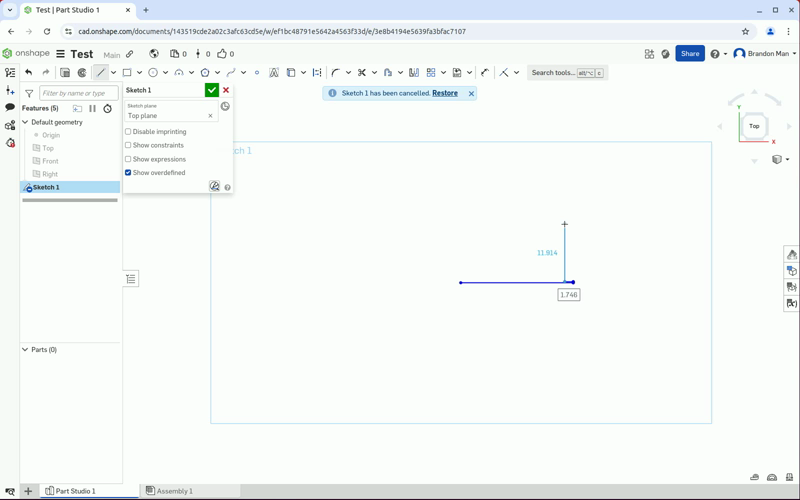
click(564, 223)
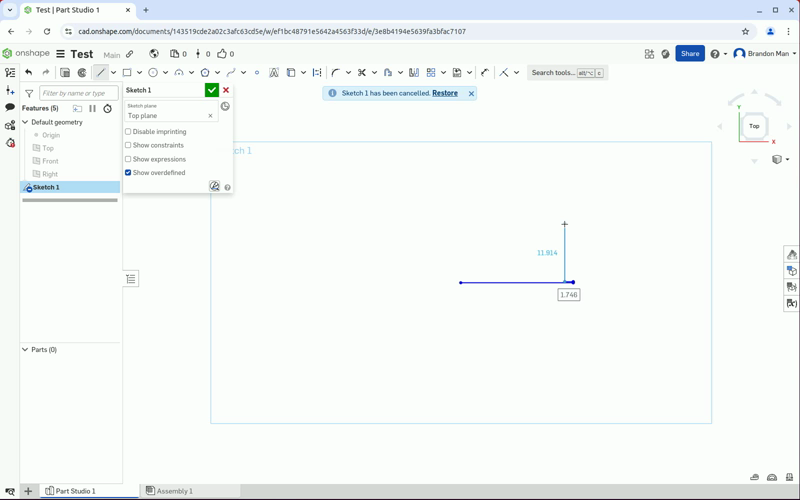
key_up(shift)
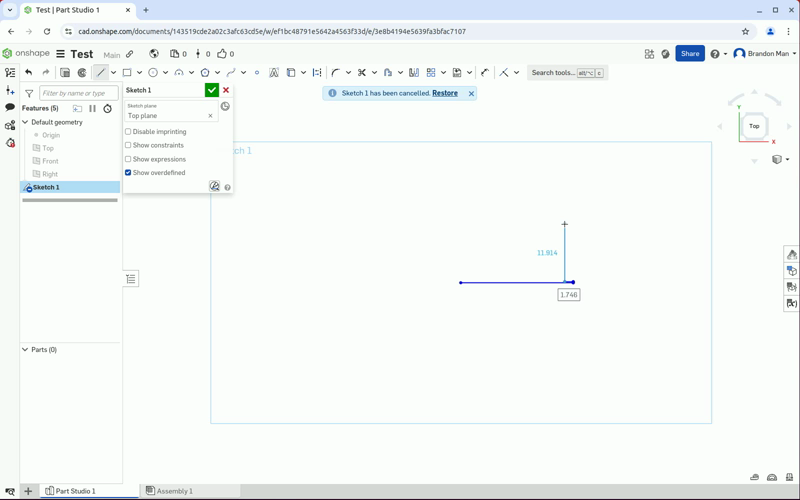
key_down(shift)
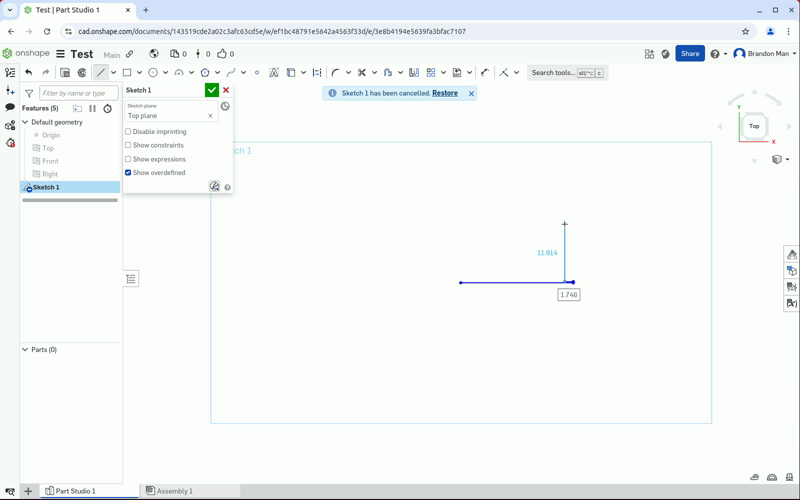
mouse_move(589, 223)
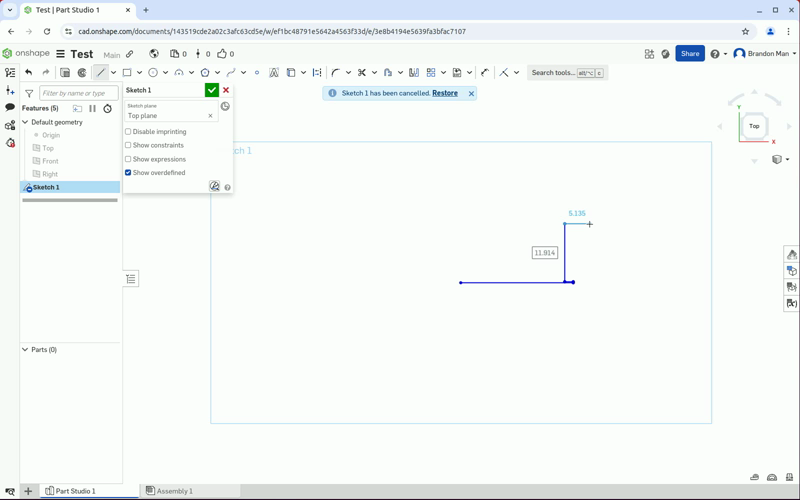
mouse_move(573, 223)
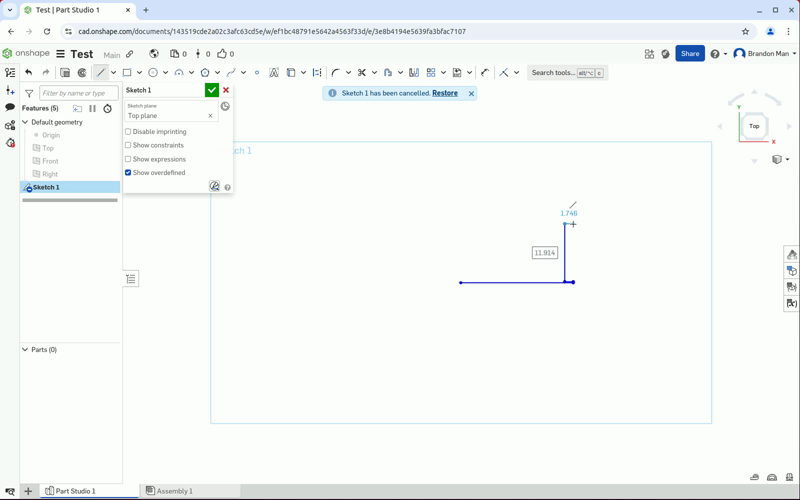
click(573, 223)
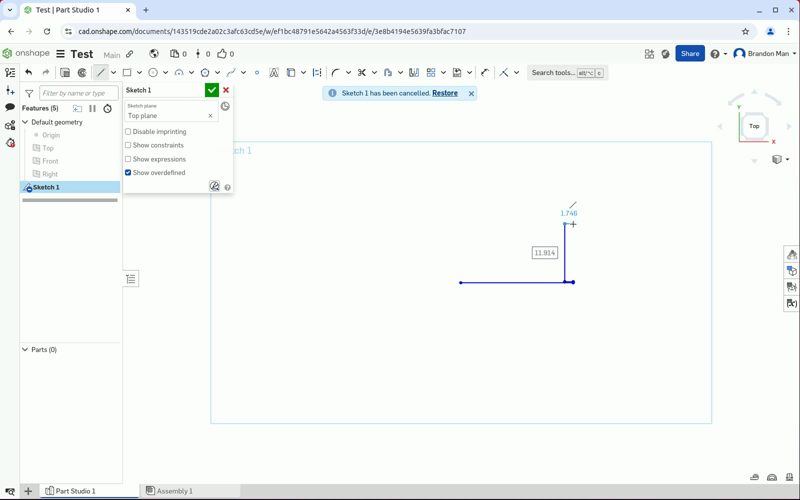
key_up(shift)
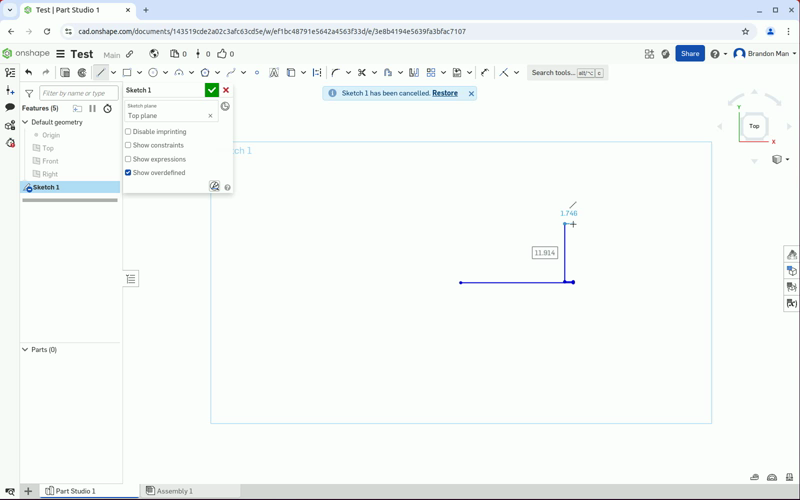
key_down(shift)
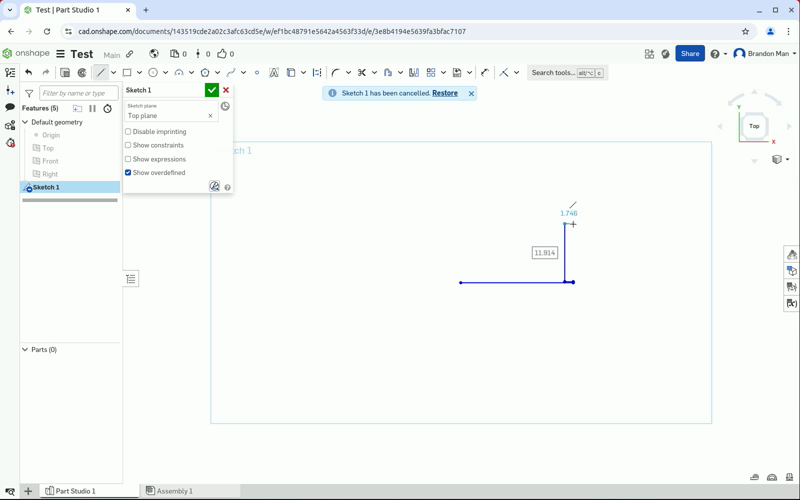
mouse_move(589, 223)
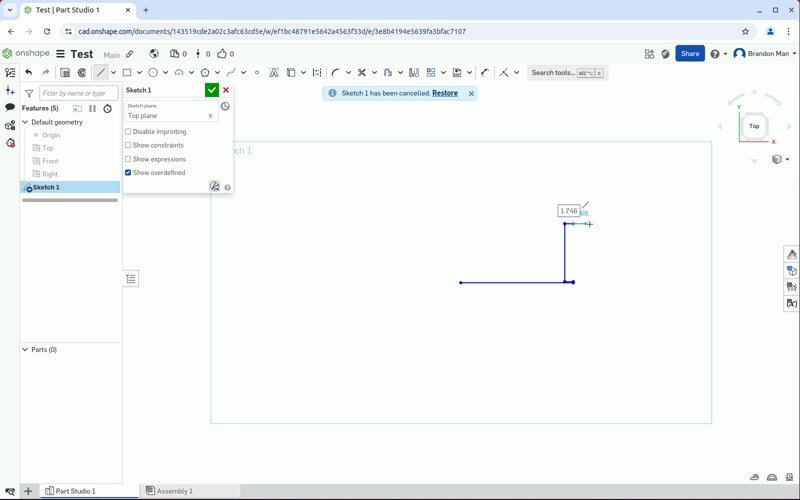
mouse_move(573, 222)
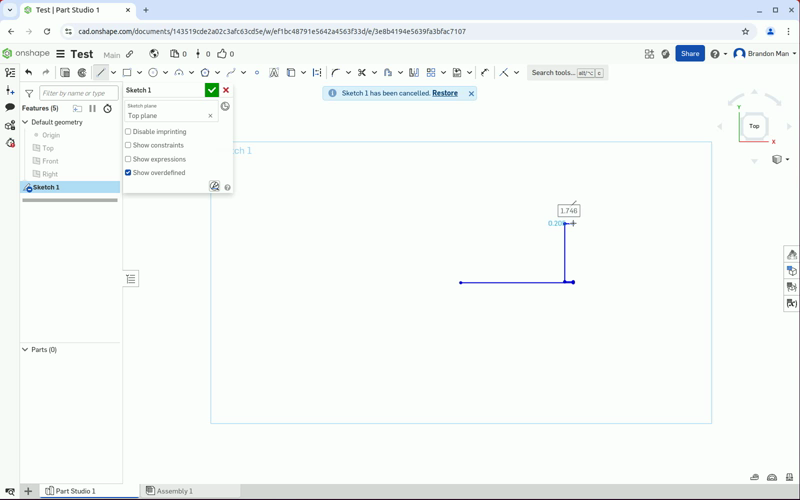
scroll(6)
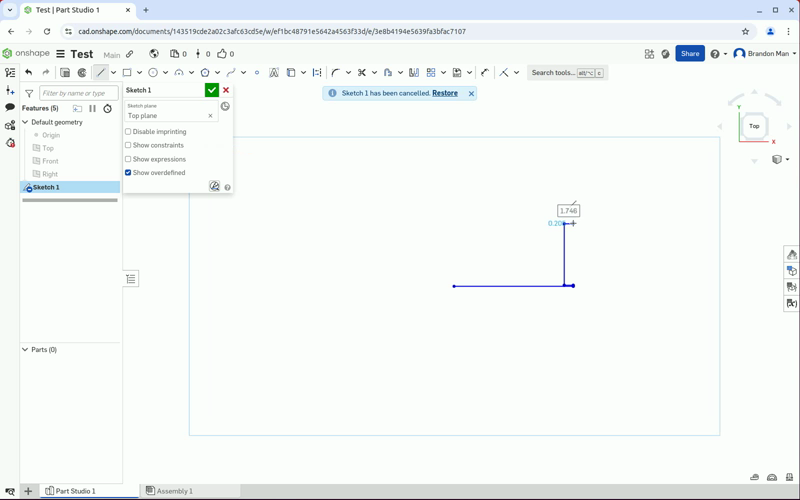
scroll(6)
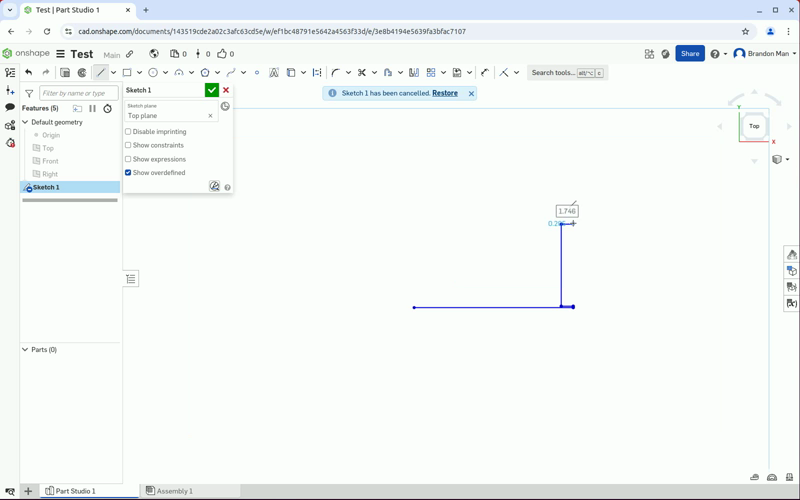
scroll(6)
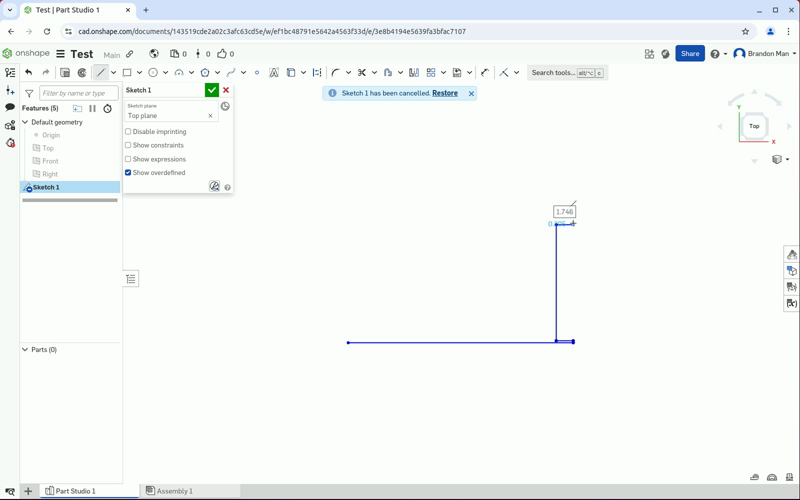
scroll(6)
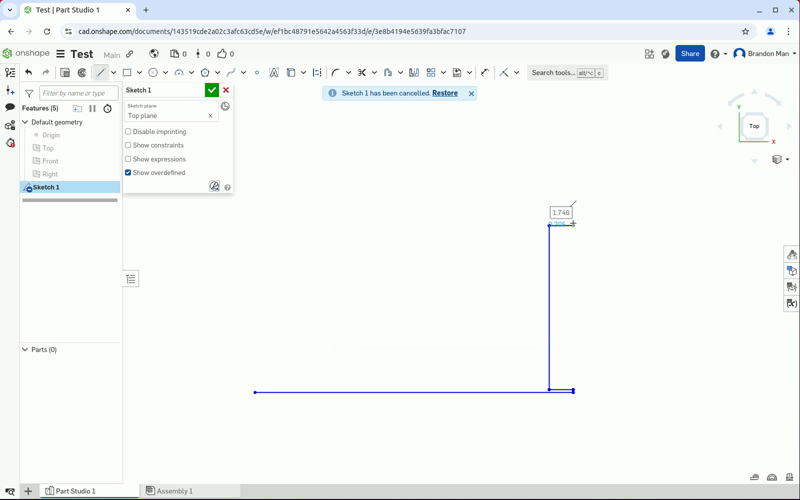
scroll(6)
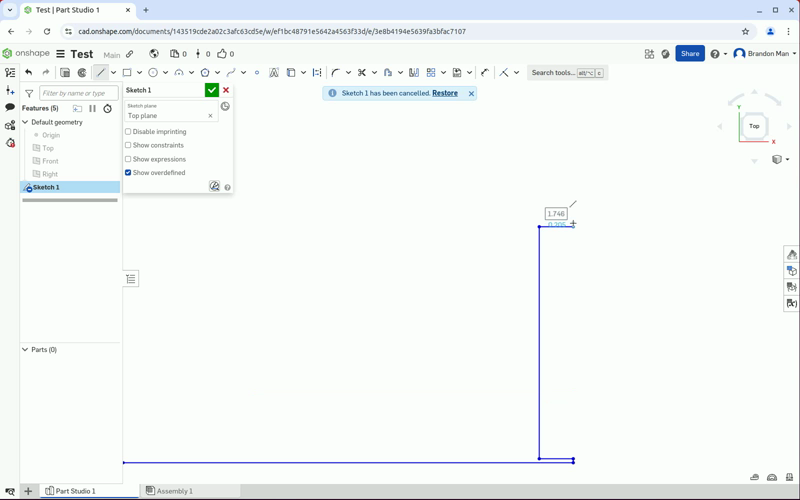
scroll(6)
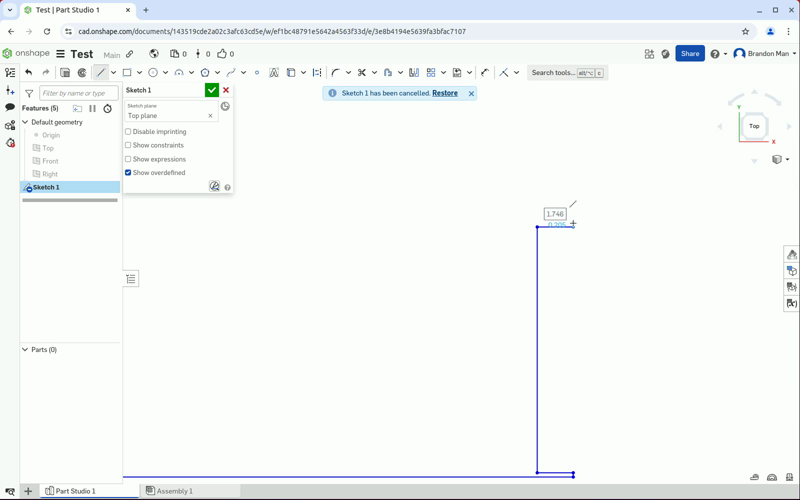
scroll(6)
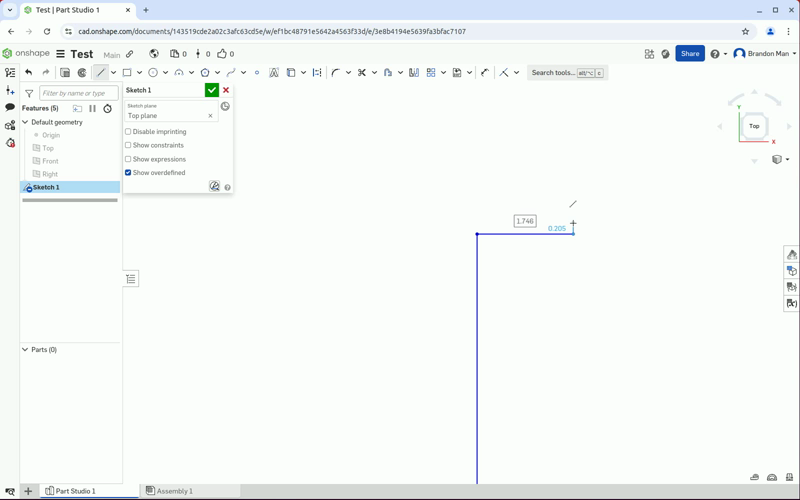
click(573, 222)
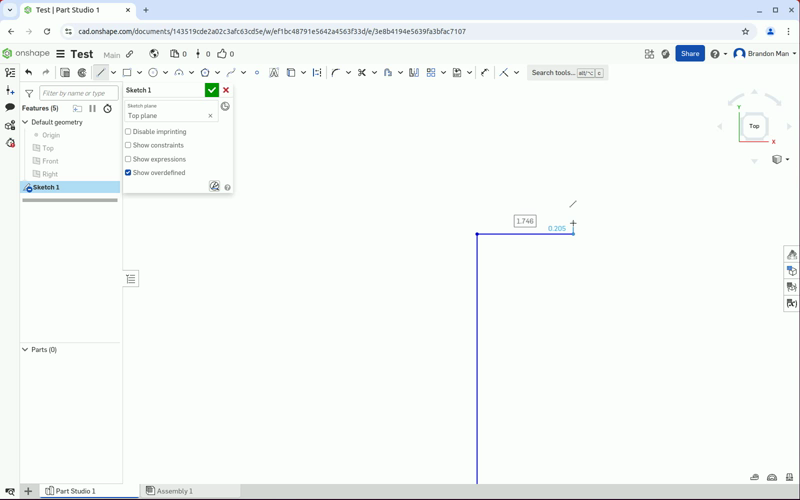
scroll(-6)
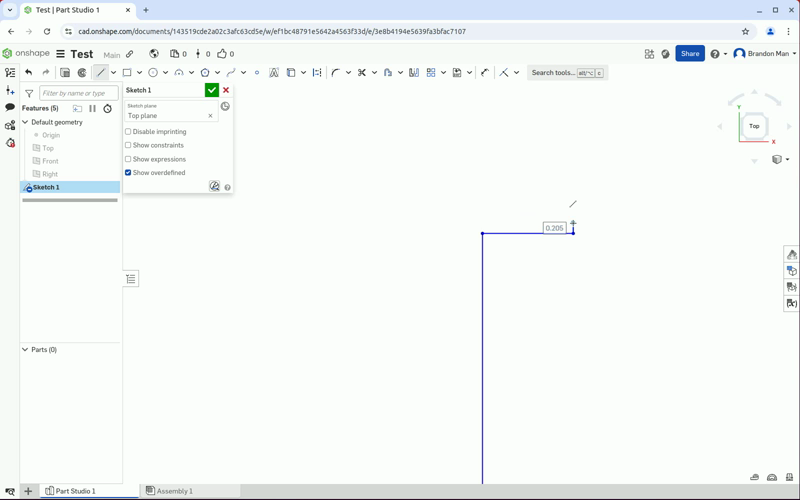
scroll(-6)
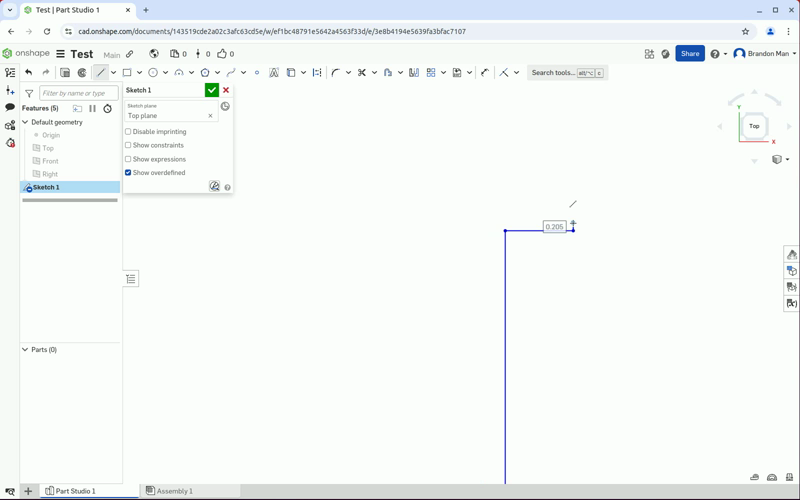
scroll(-6)
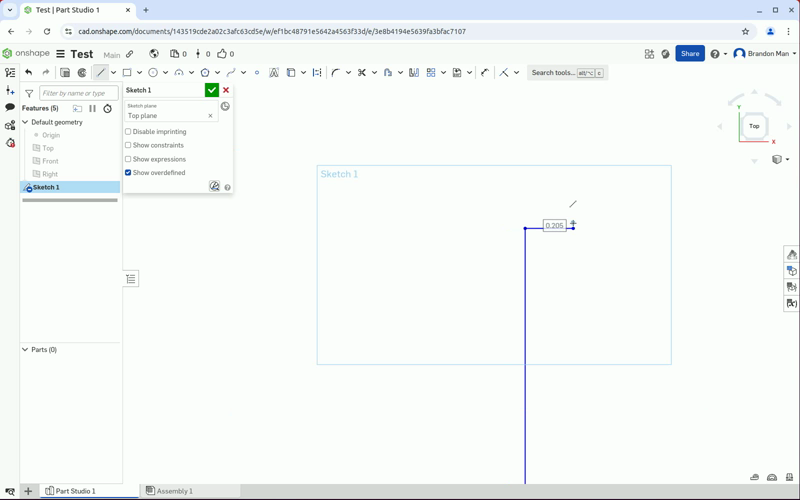
scroll(-6)
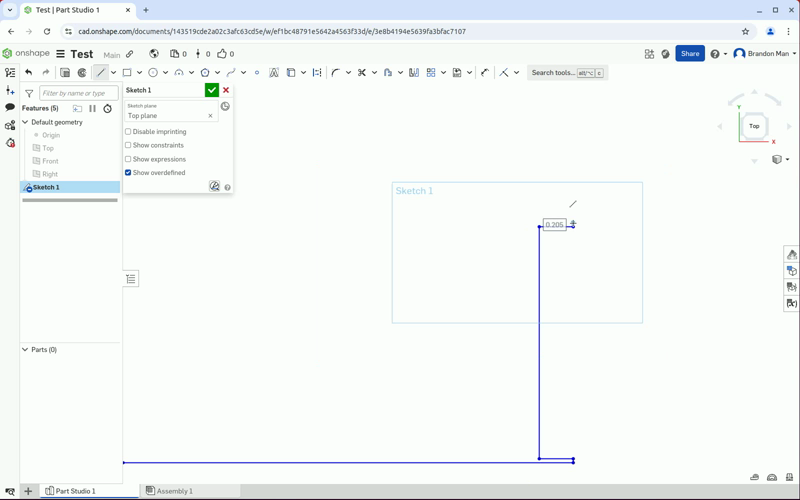
scroll(-6)
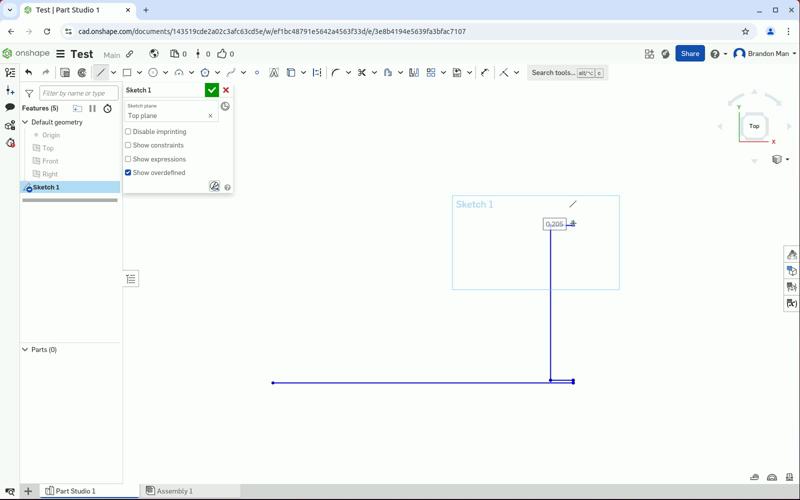
scroll(-6)
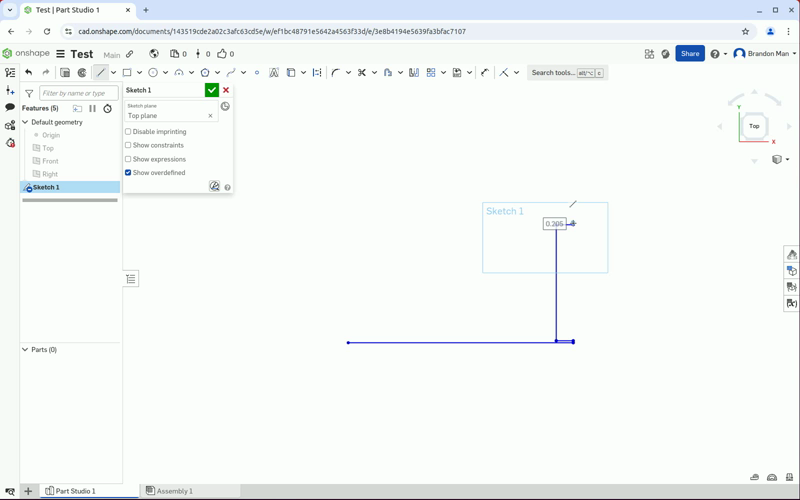
scroll(-6)
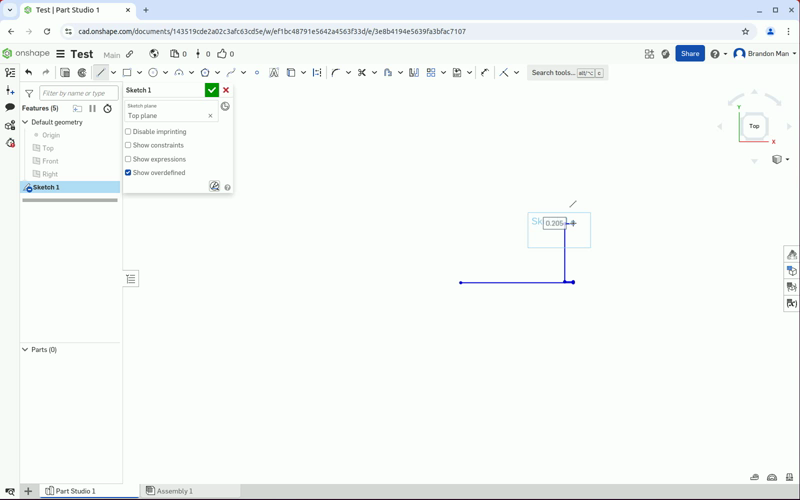
key_up(shift)
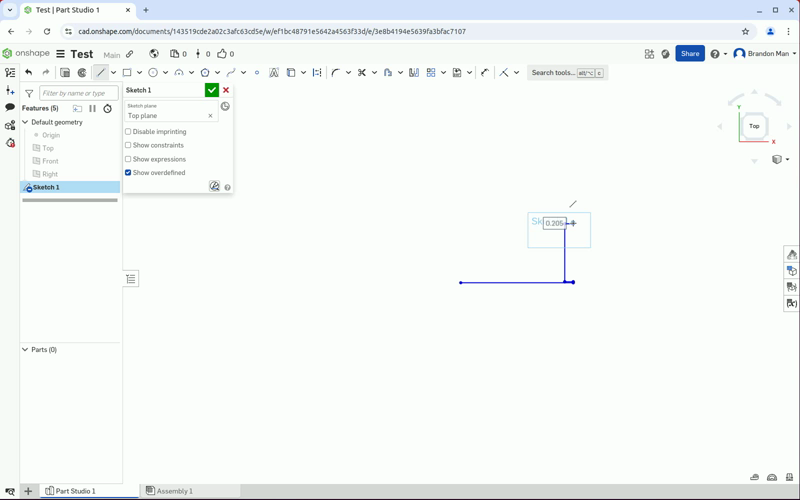
key_down(shift)
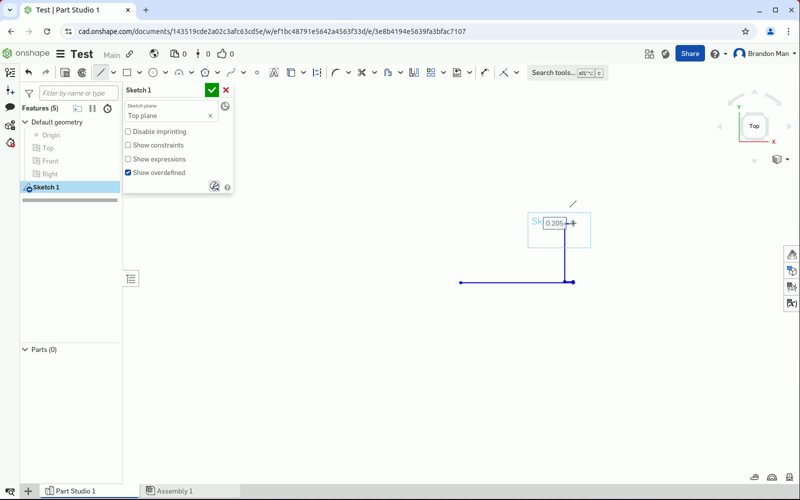
mouse_move(460, 222)
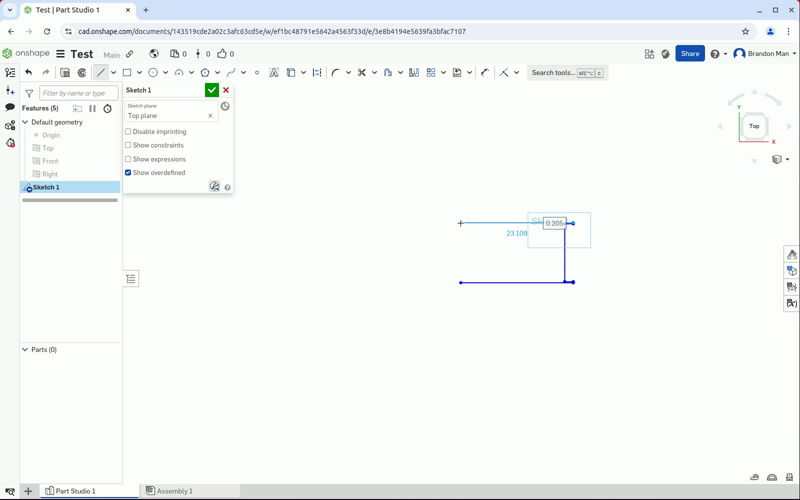
click(460, 222)
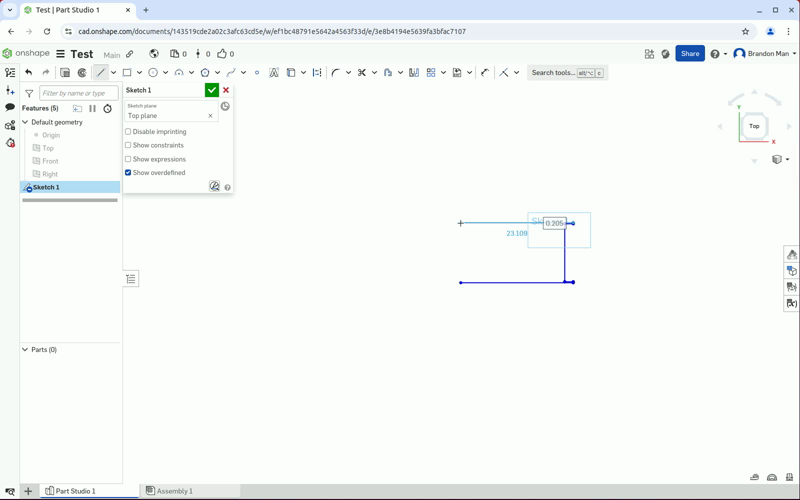
key_up(shift)
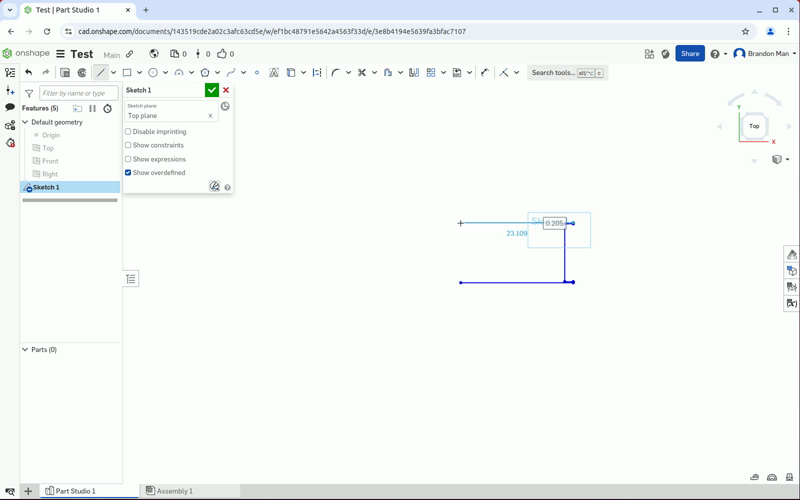
key_down(shift)
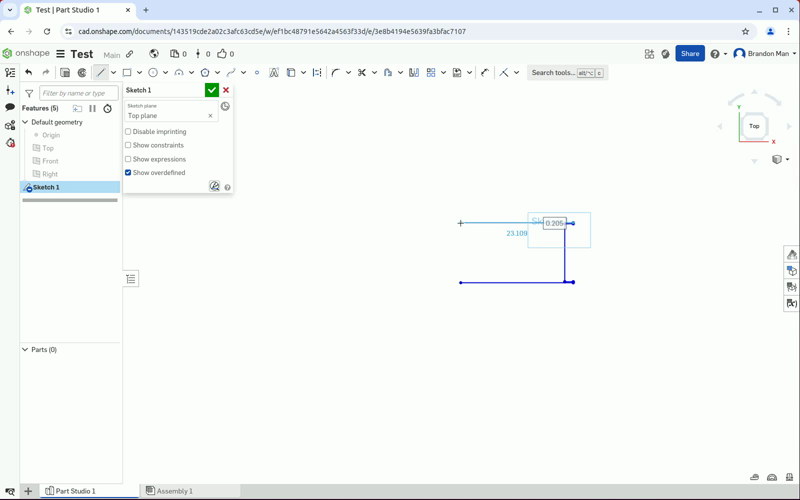
mouse_move(460, 282)
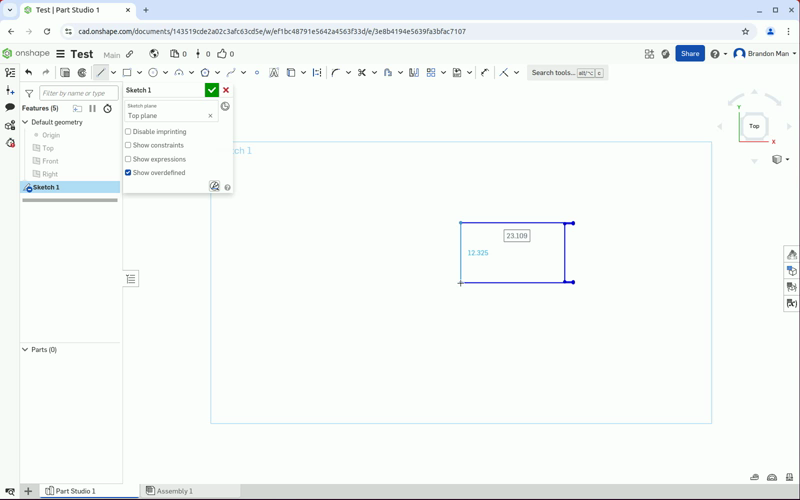
key_up(shift)
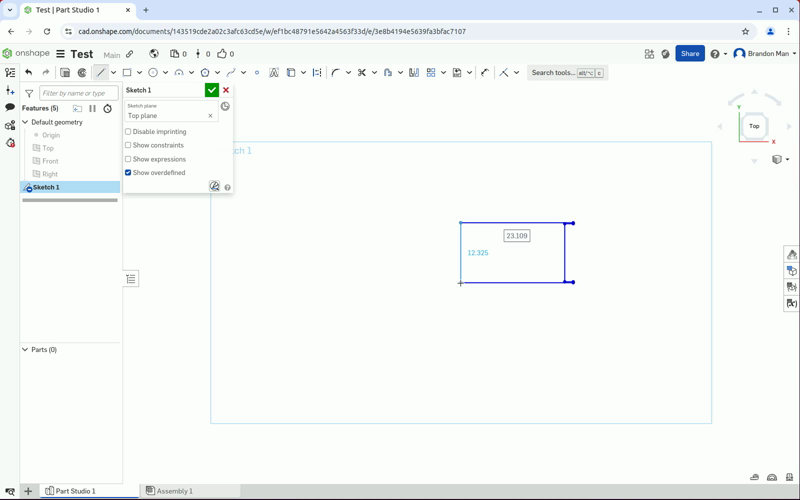
click(460, 282)
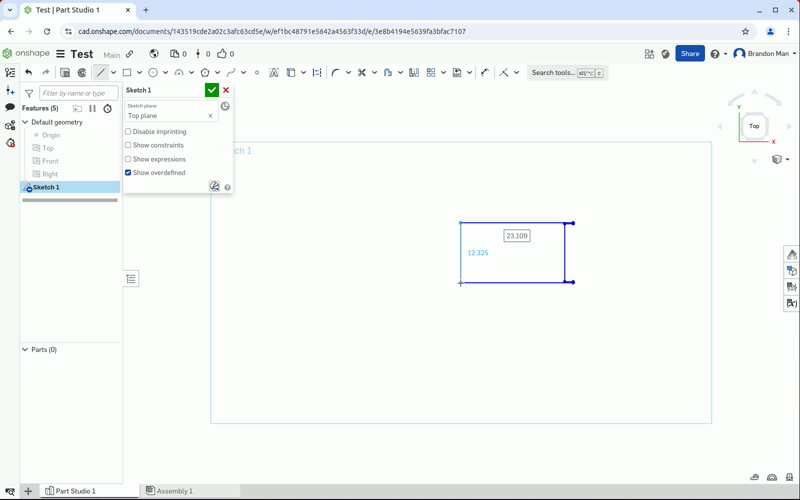
key(esc)
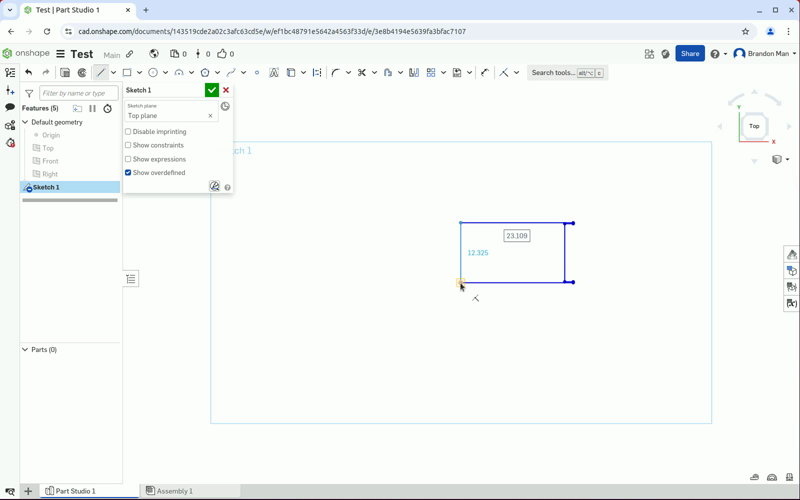
mouse_move(543, 259)
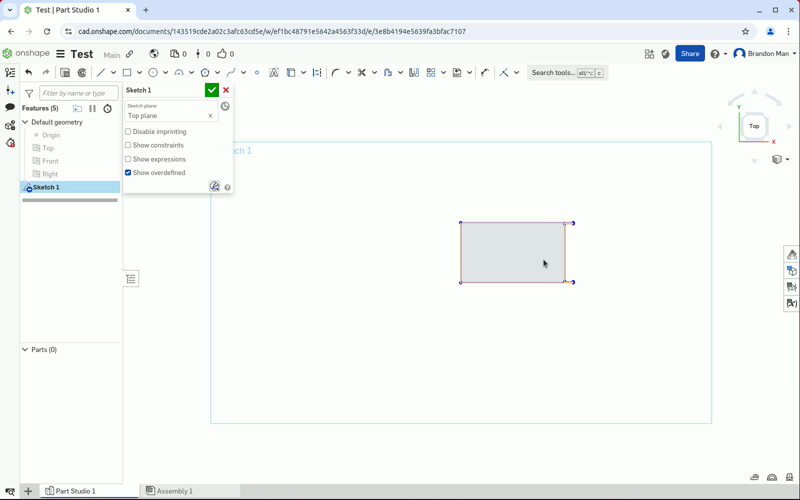
click(543, 259)
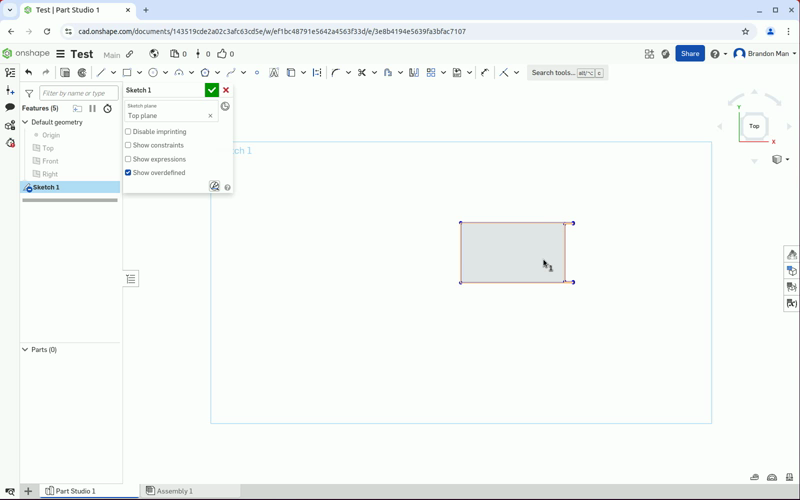
mouse_move(73, 352)
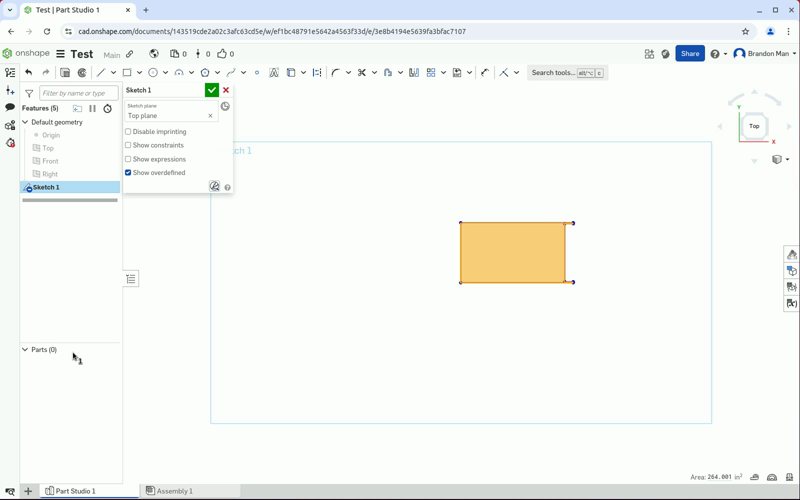
key(shift+y)
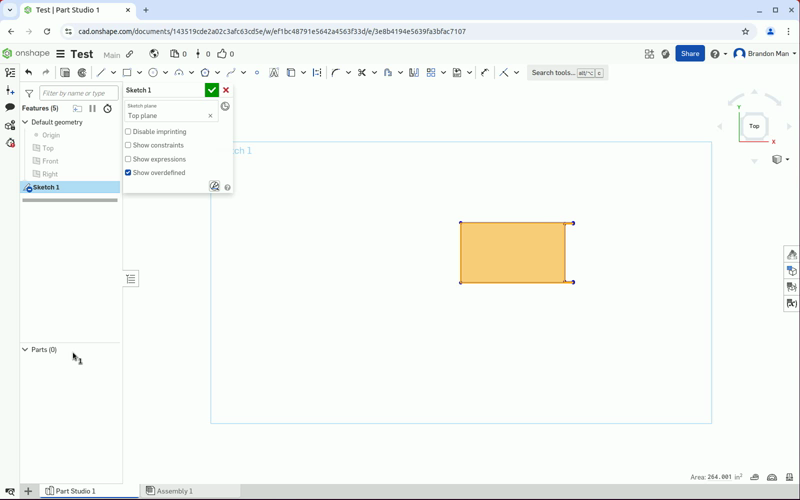
key(shift+e)
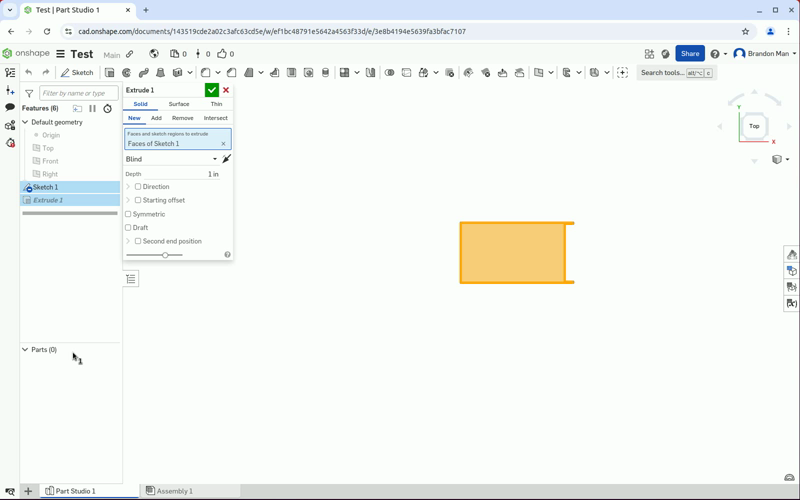
mouse_move(143, 106)
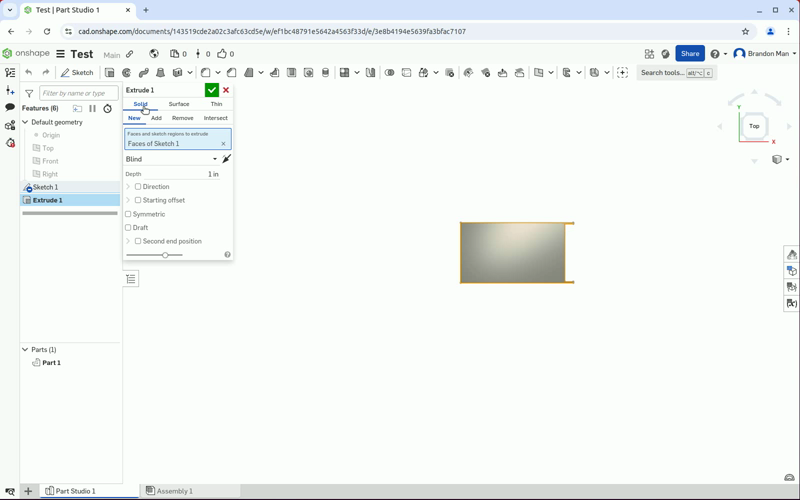
click(143, 106)
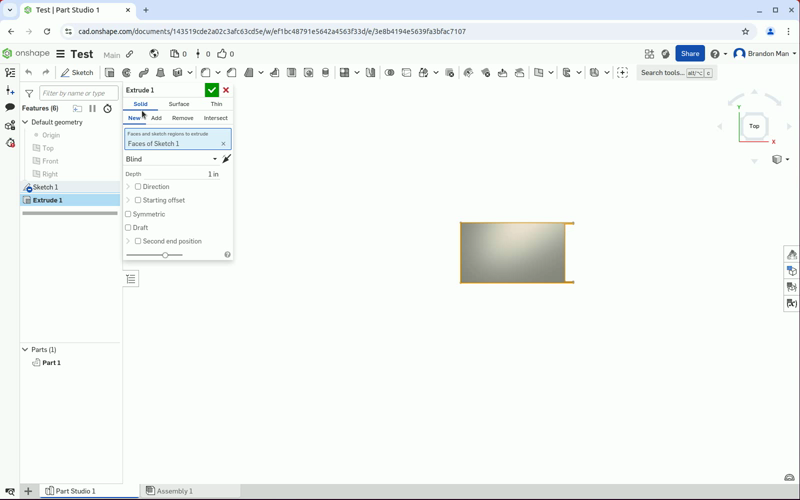
mouse_move(137, 120)
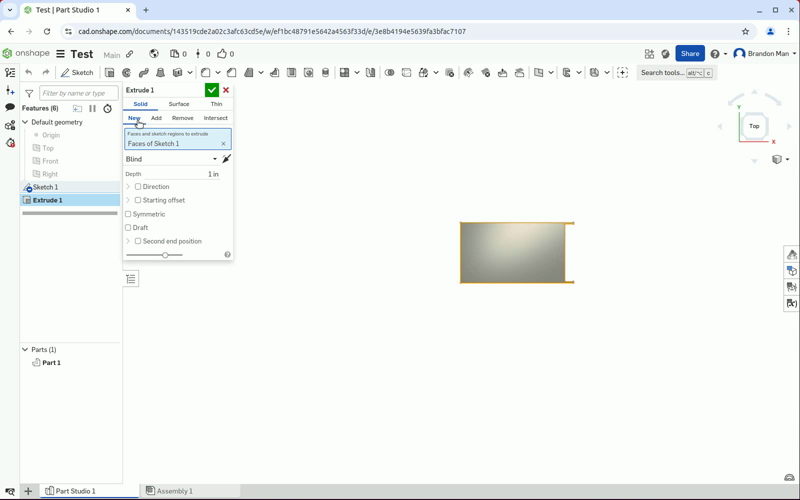
click(137, 120)
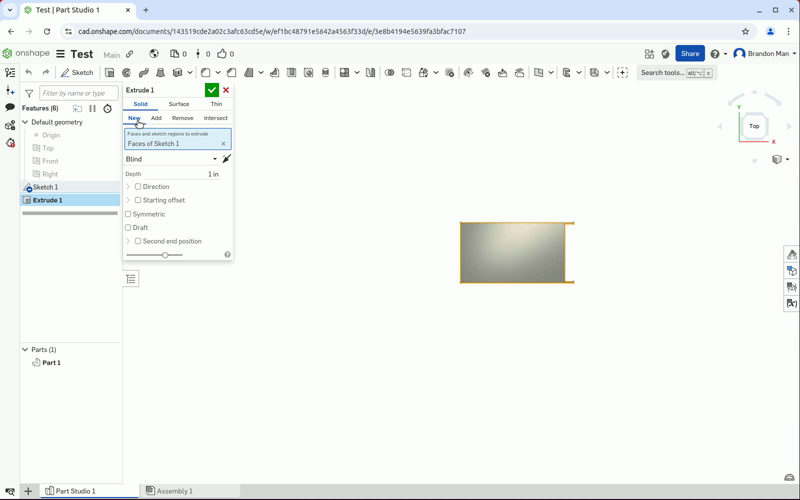
key(tab, 4)
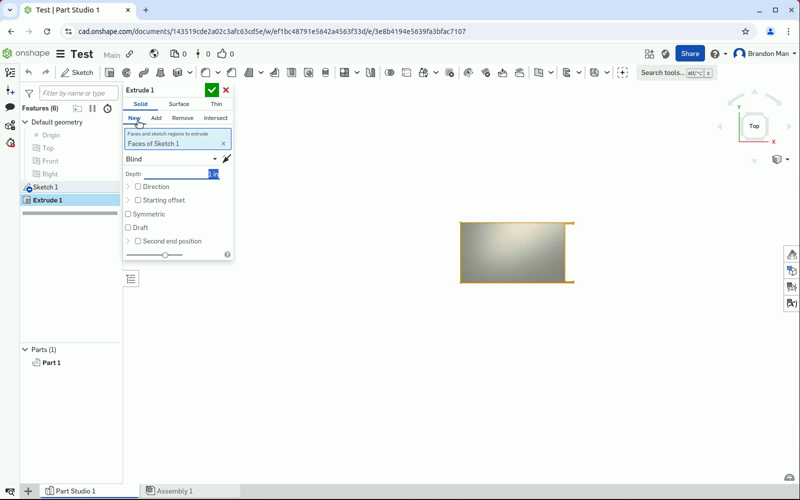
text(3.129)
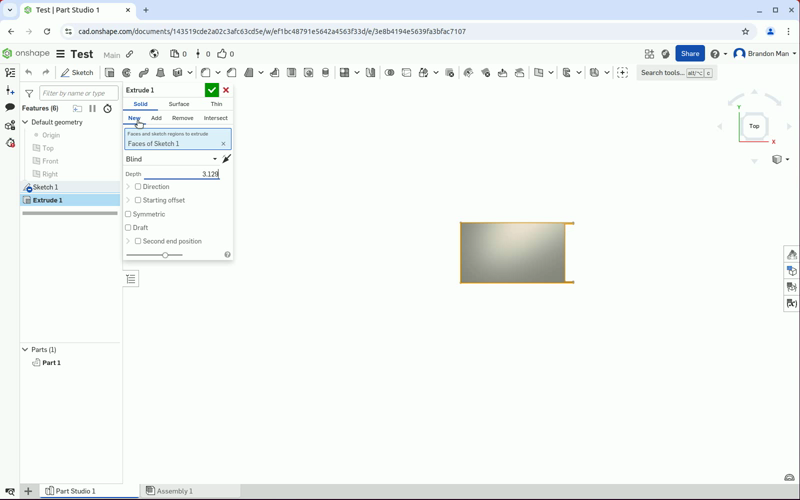
key(enter)
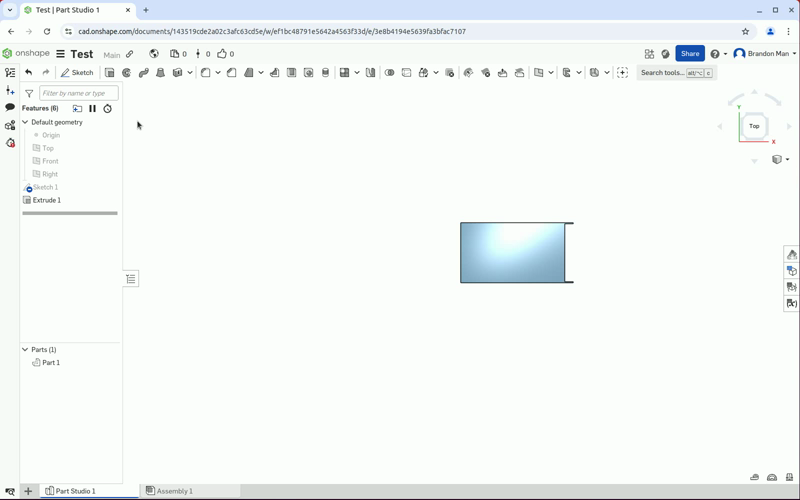
key(shift+h)
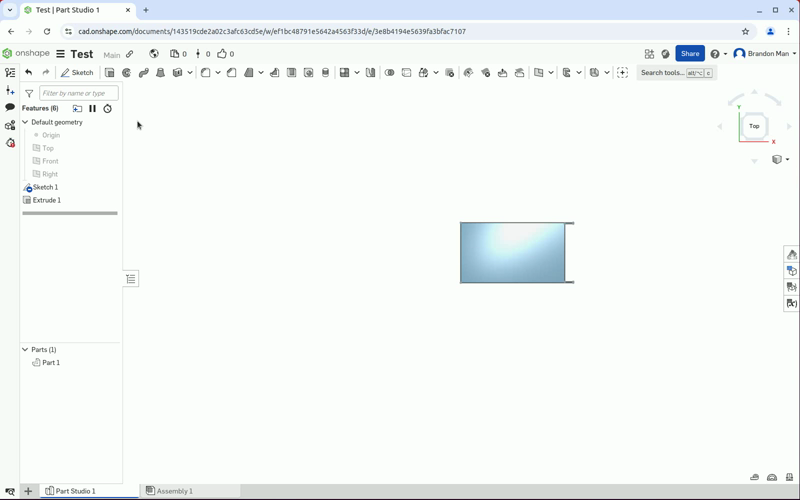
key(shift+h)
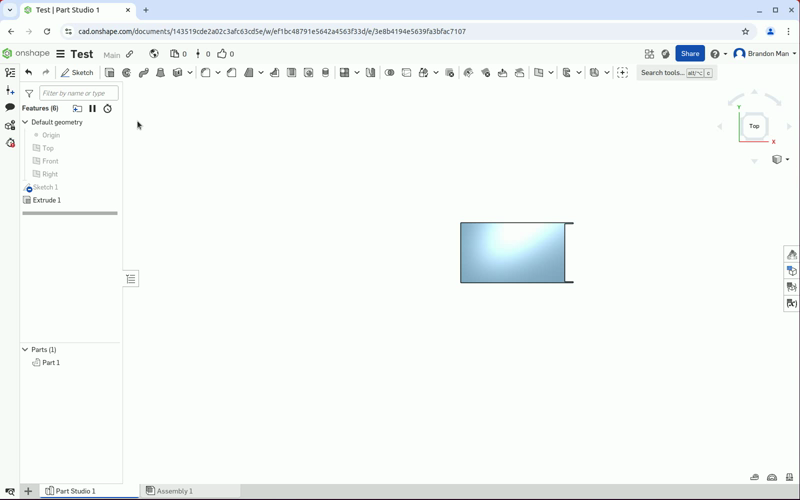
mouse_move(73, 189)
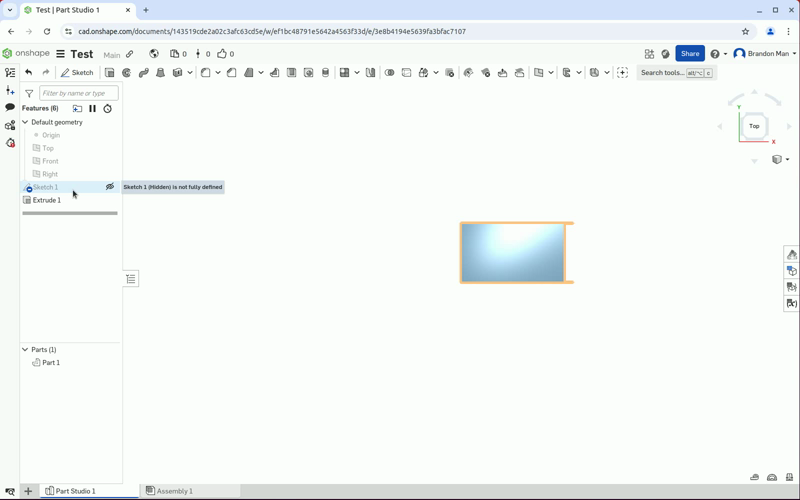
click(73, 189)
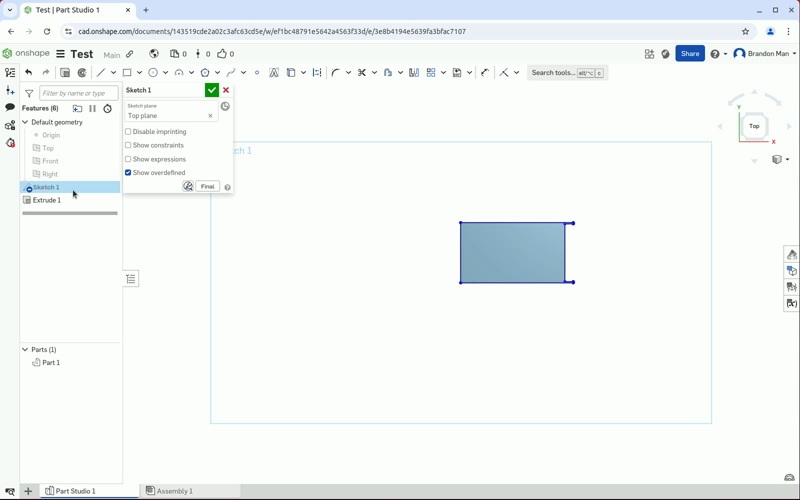
mouse_move(229, 92)
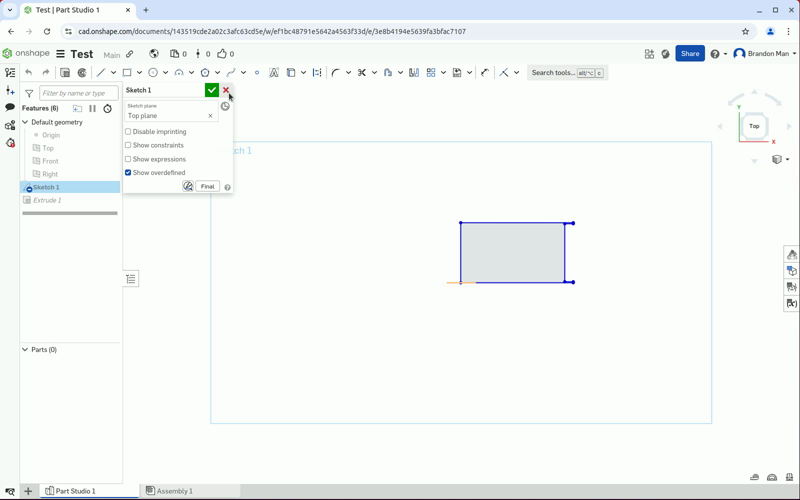
click(229, 92)
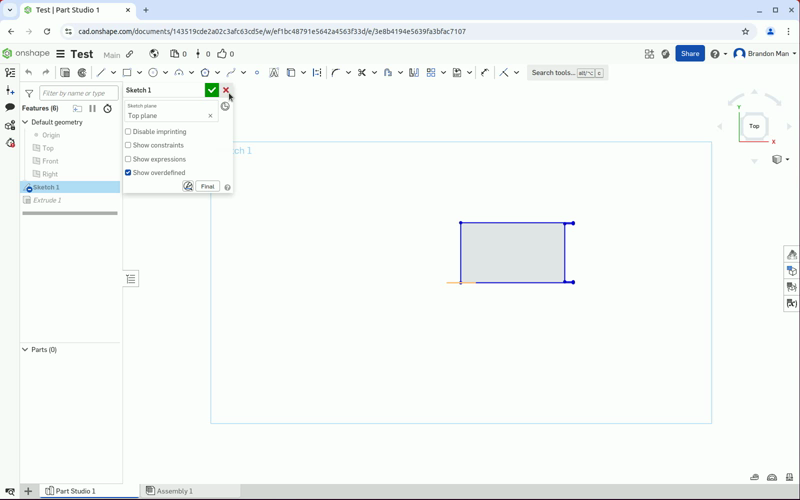
key(shift+s)
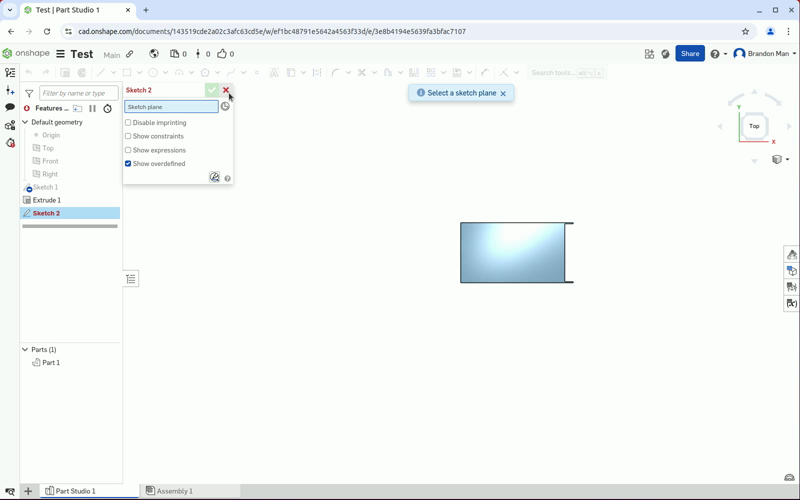
mouse_move(73, 150)
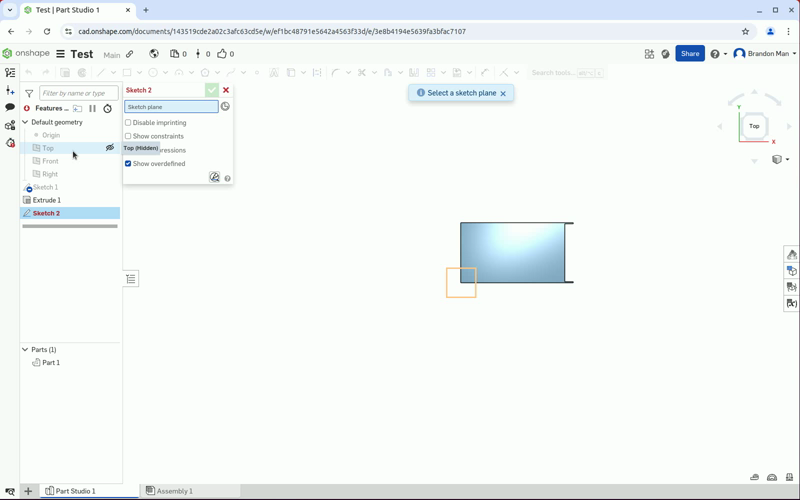
click(73, 150)
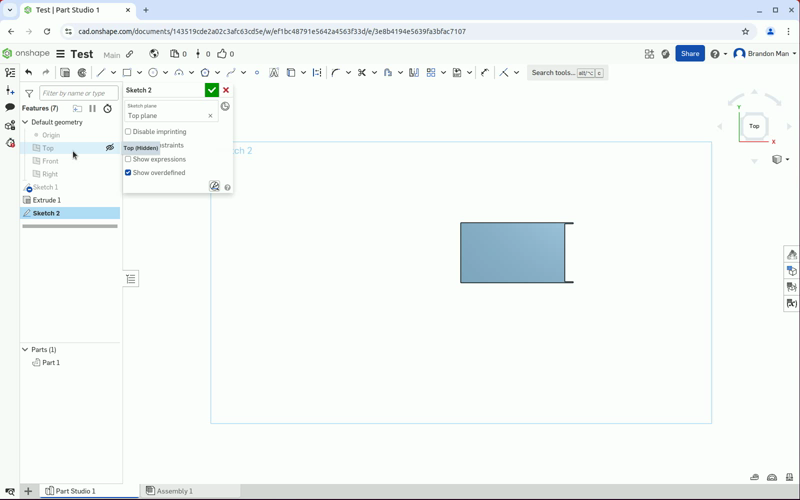
mouse_move(73, 352)
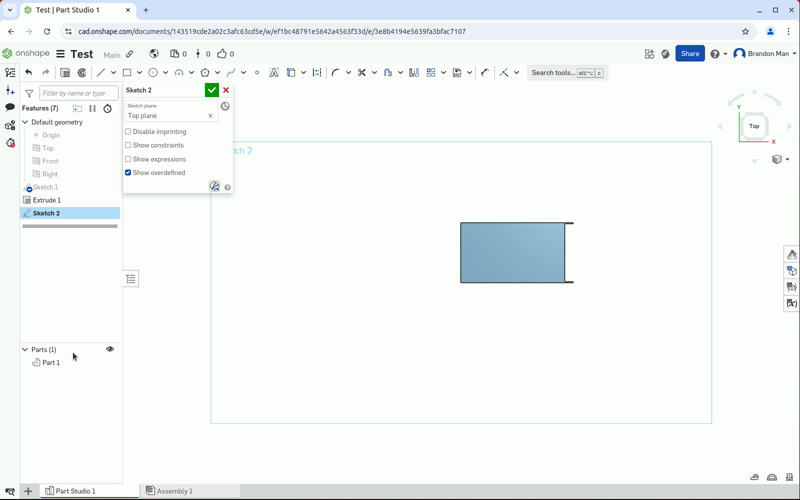
key(y)
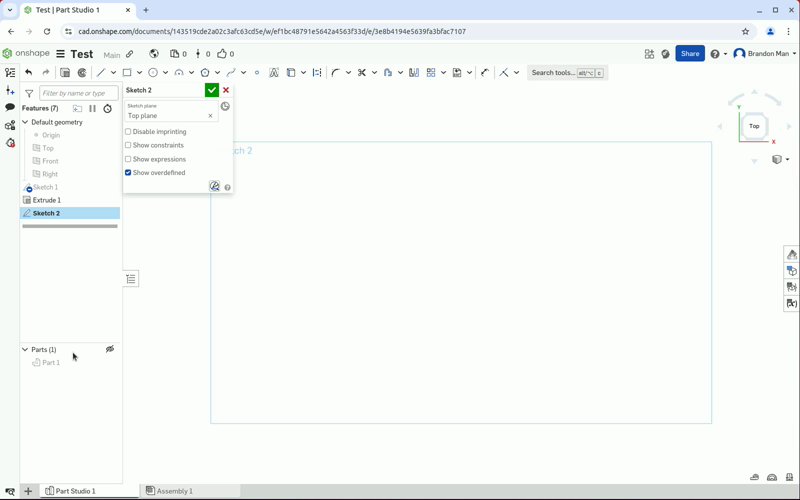
key(l)
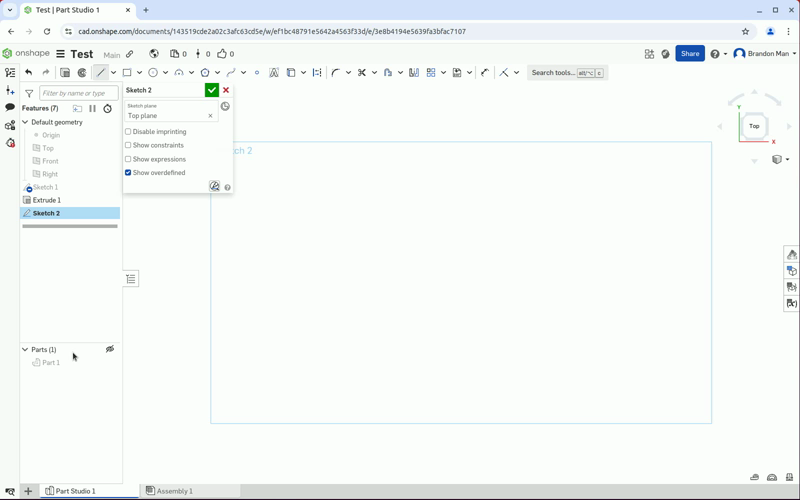
key_down(shift)
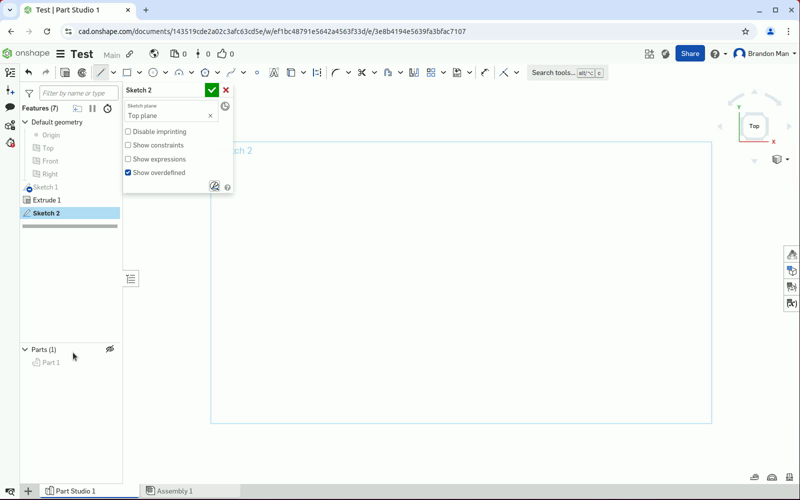
mouse_move(564, 281)
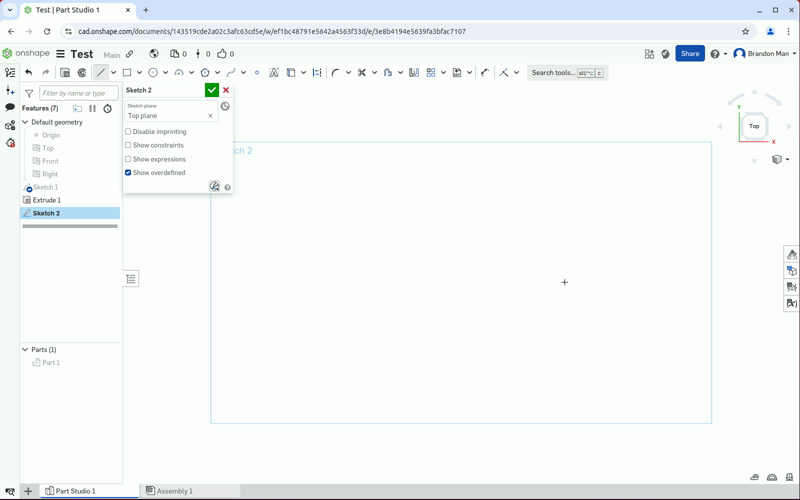
click(564, 281)
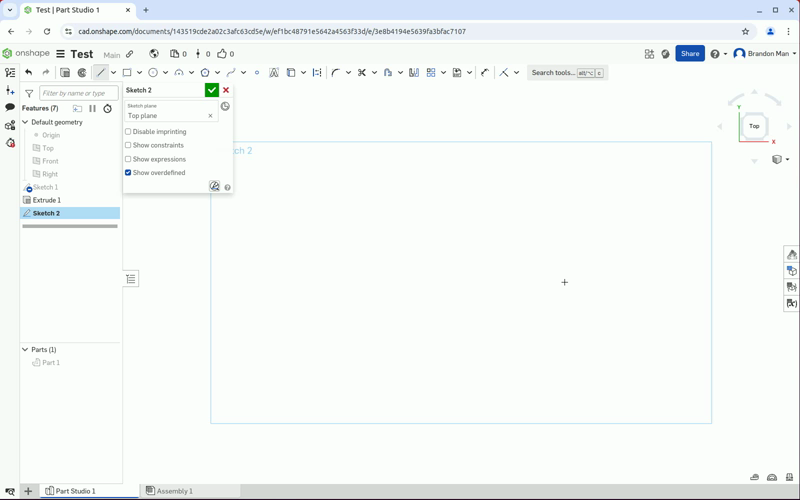
key_up(shift)
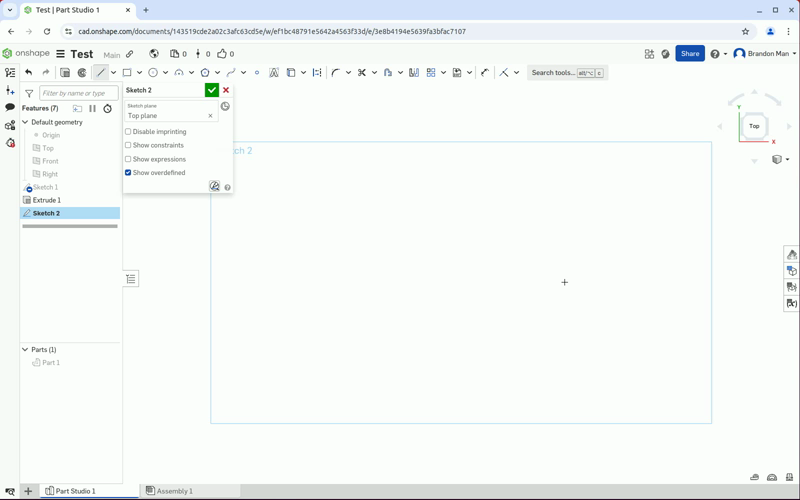
key_down(shift)
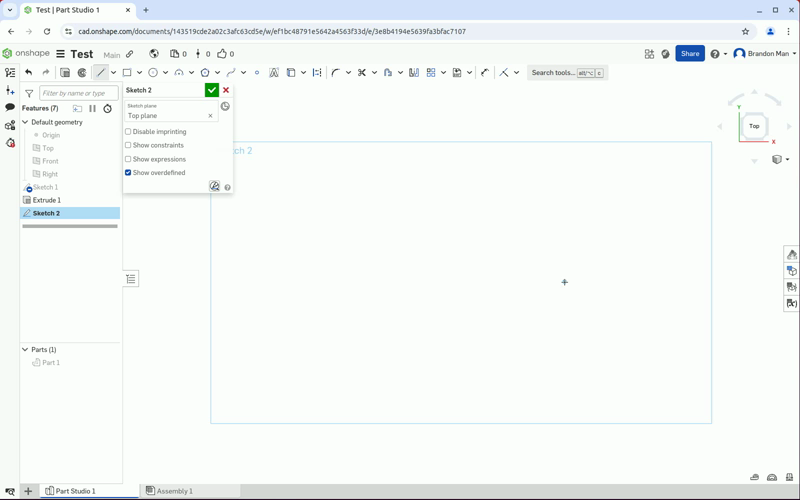
mouse_move(589, 281)
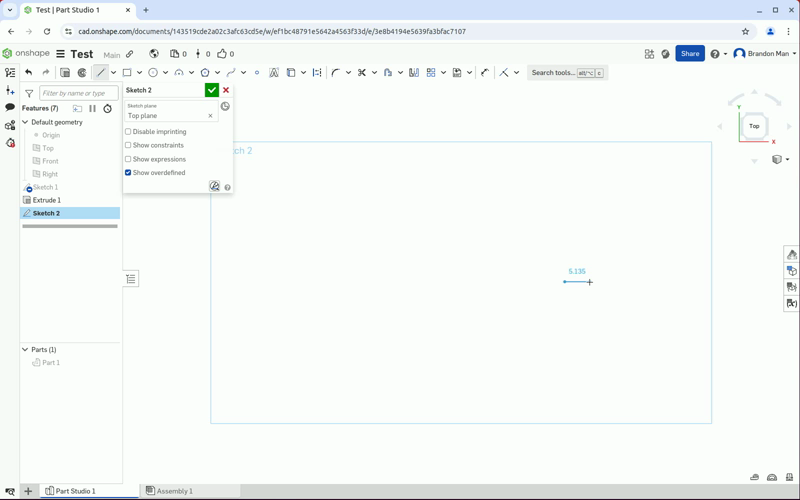
mouse_move(573, 281)
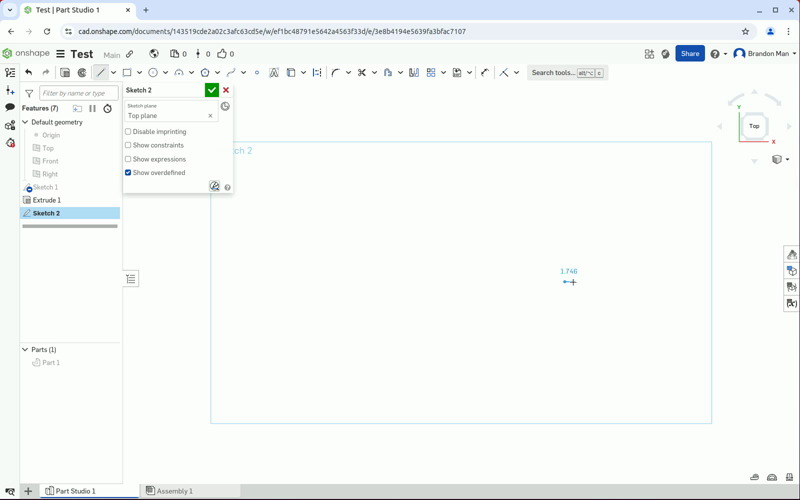
click(573, 281)
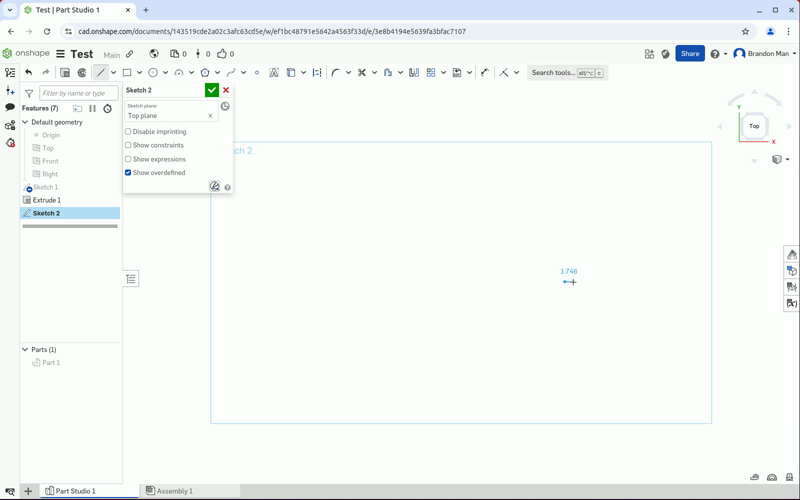
key_up(shift)
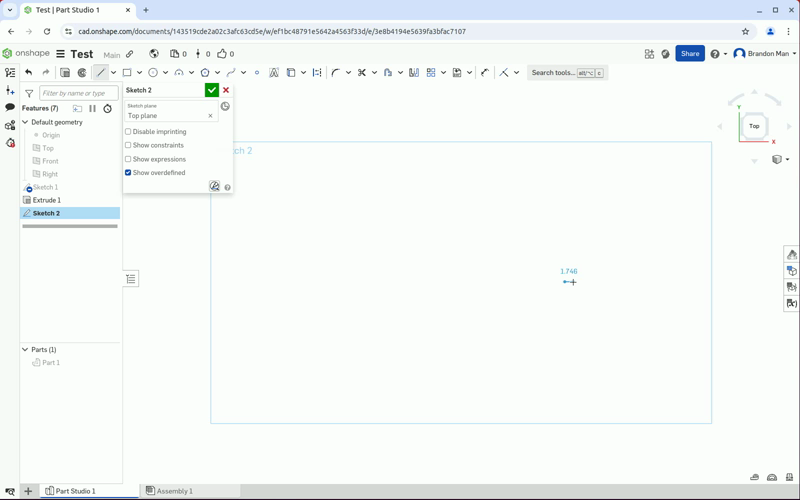
key_down(shift)
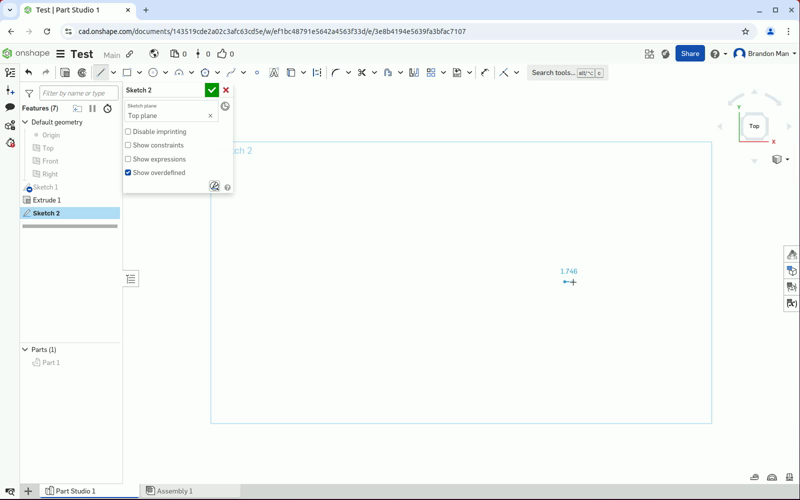
mouse_move(589, 281)
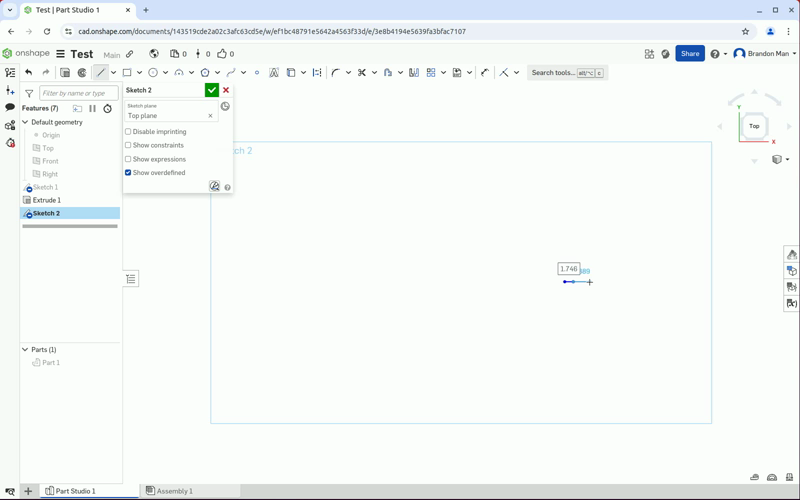
mouse_move(573, 222)
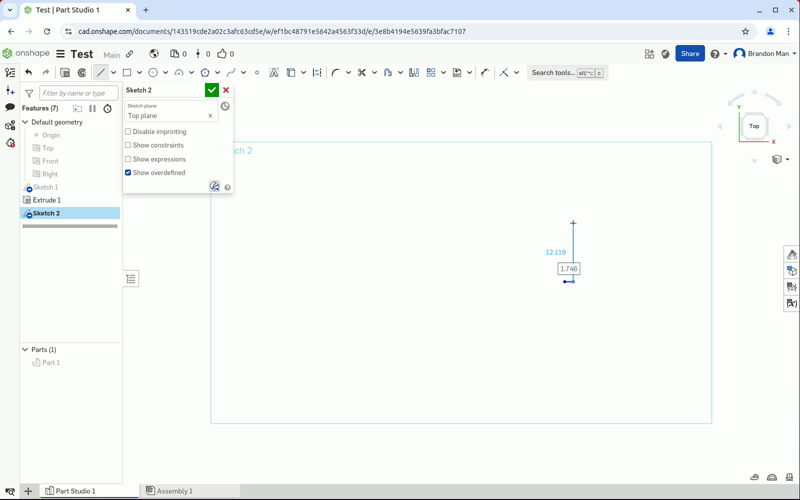
click(573, 222)
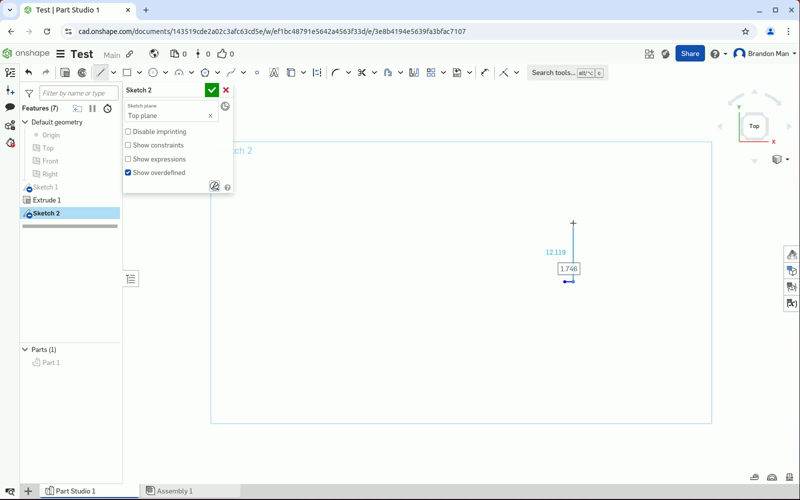
key_up(shift)
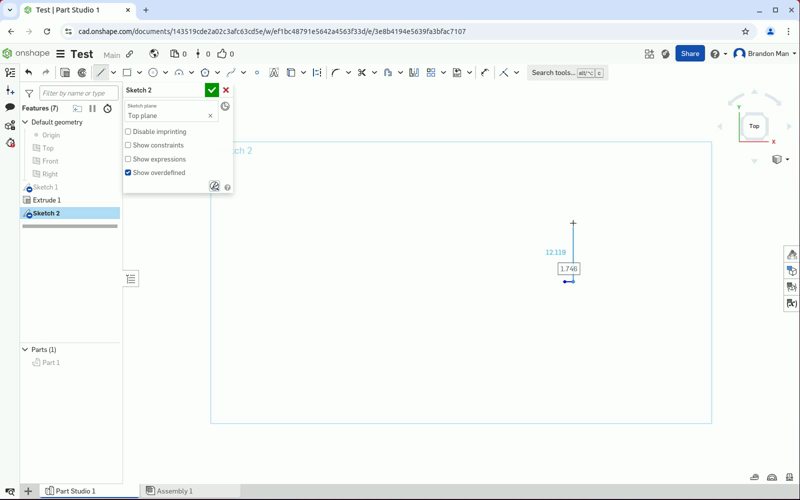
key_down(shift)
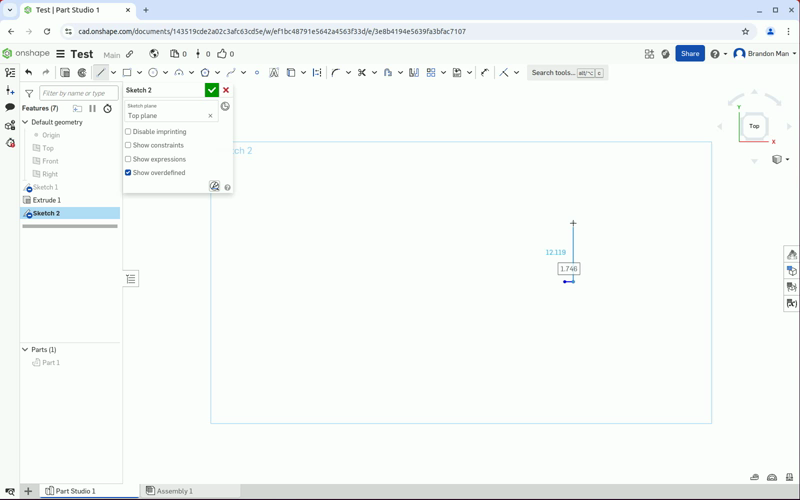
mouse_move(589, 222)
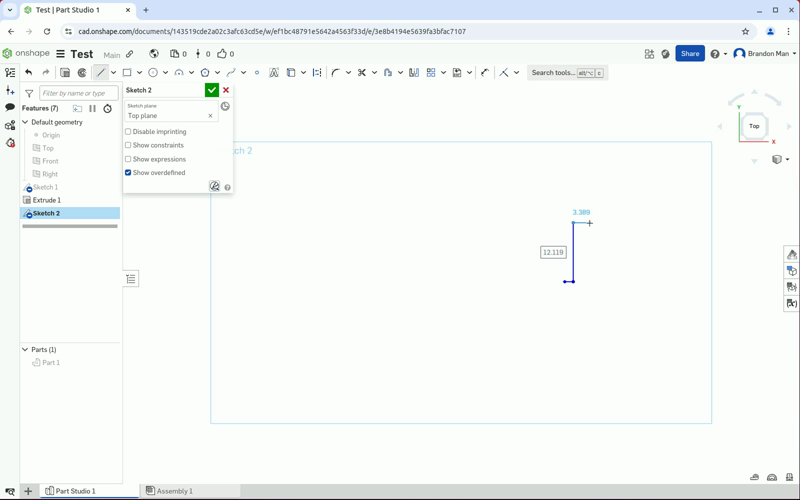
mouse_move(564, 222)
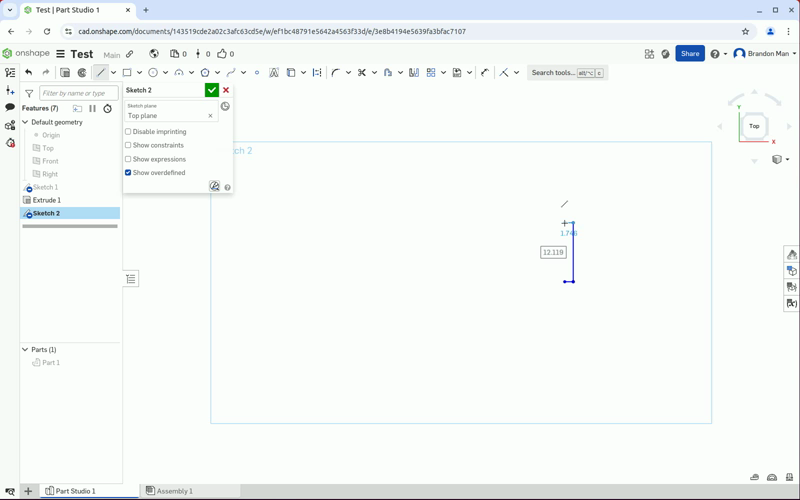
click(564, 222)
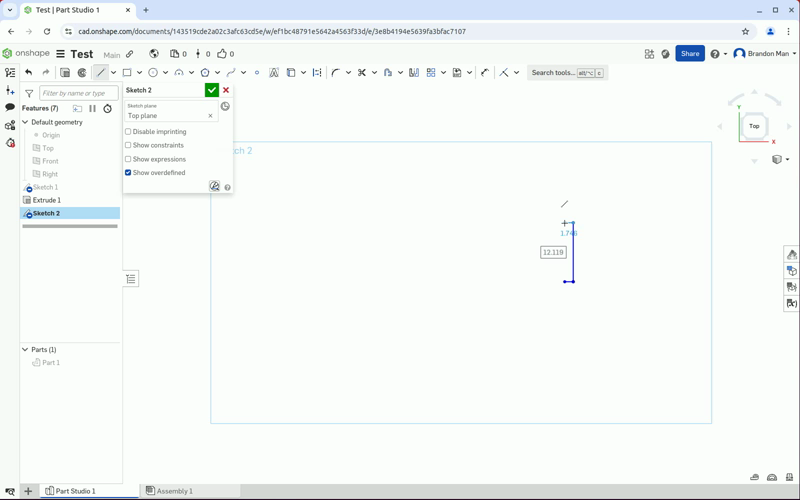
key_up(shift)
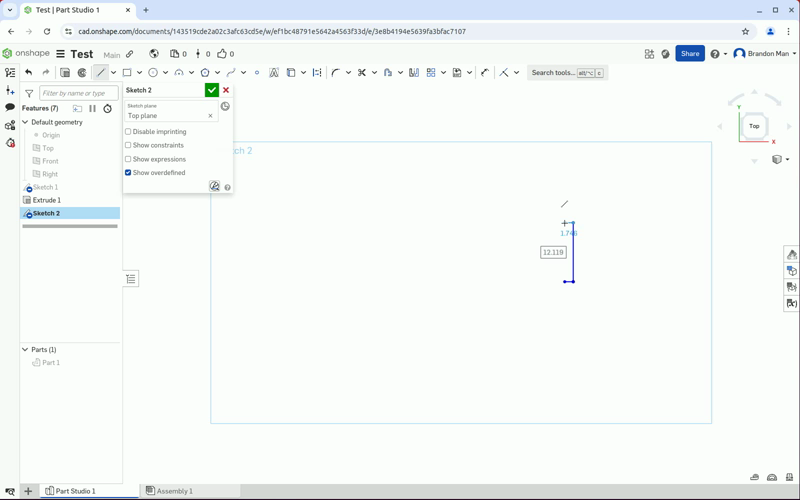
mouse_move(589, 222)
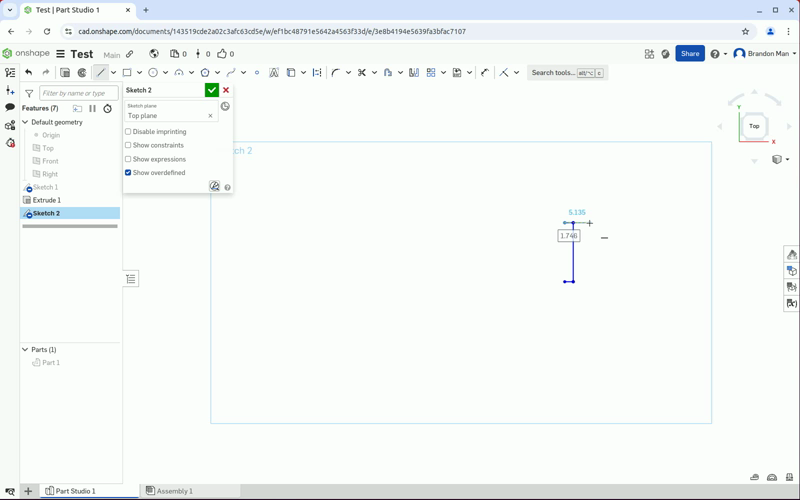
key_down(shift)
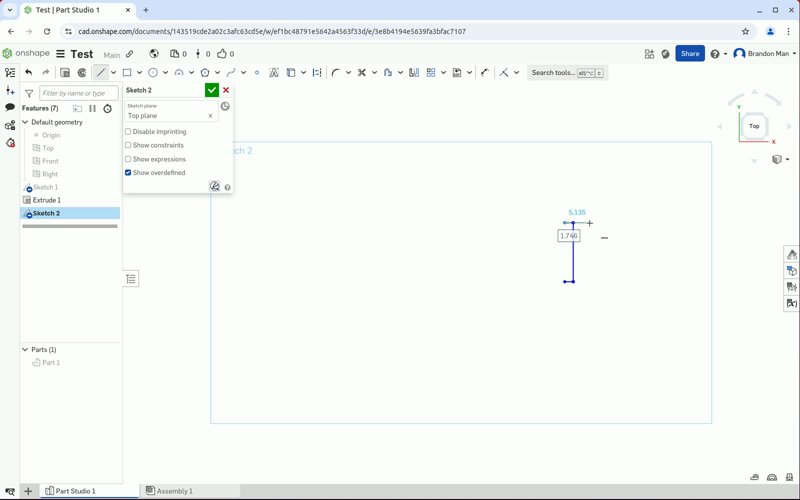
mouse_move(564, 281)
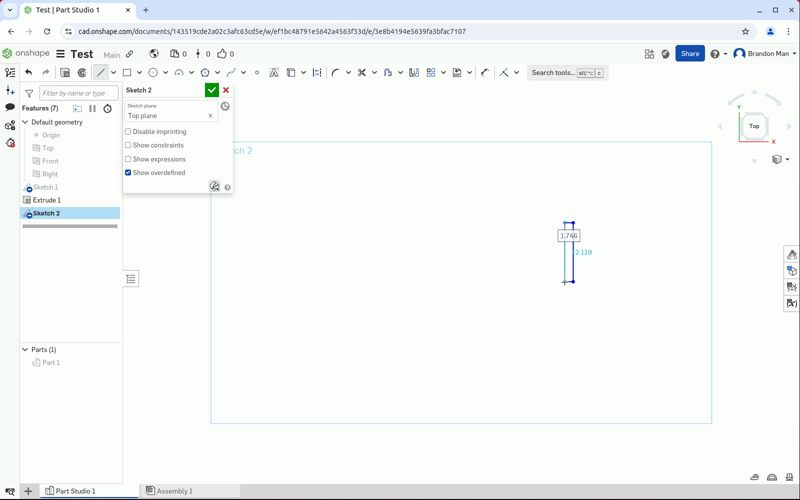
key_up(shift)
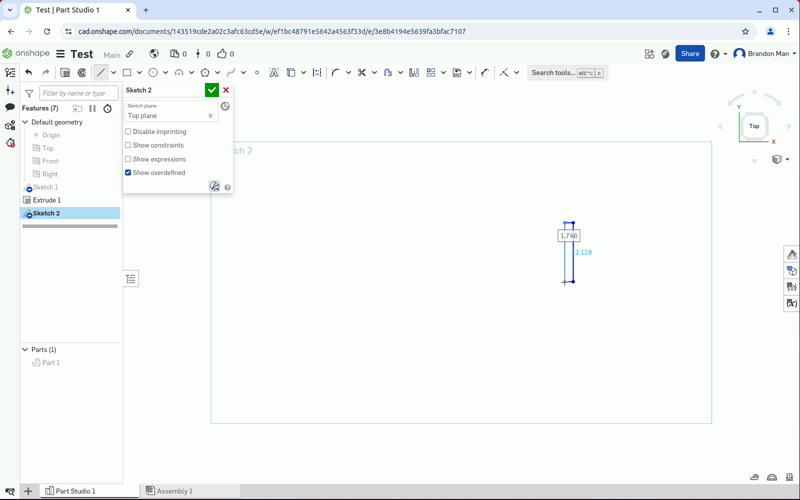
click(564, 281)
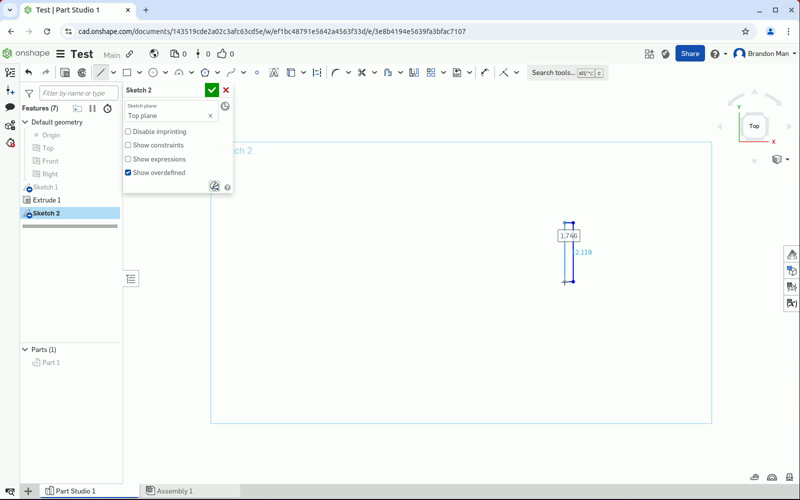
key(esc)
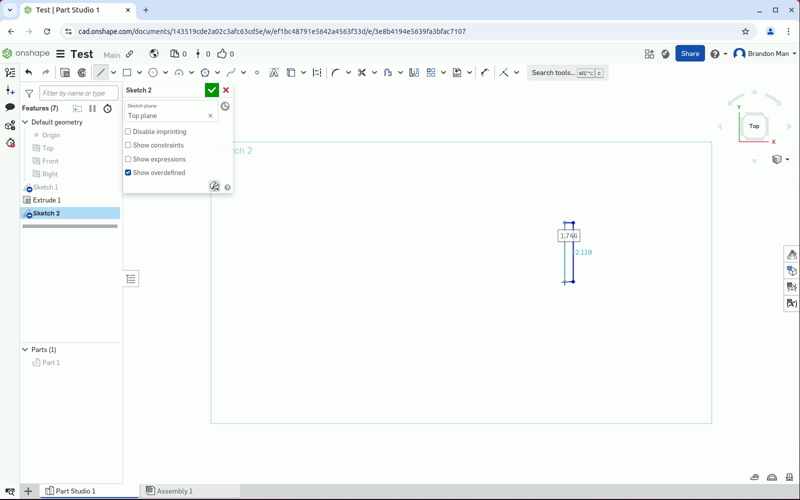
mouse_move(565, 243)
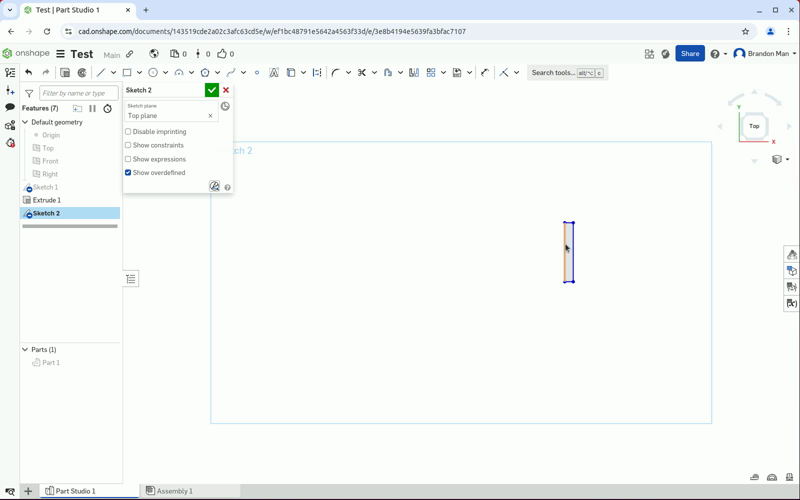
scroll(6)
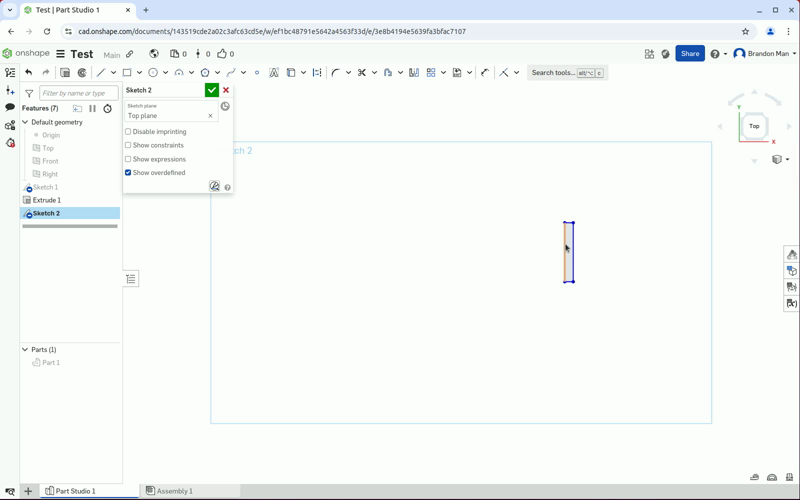
scroll(6)
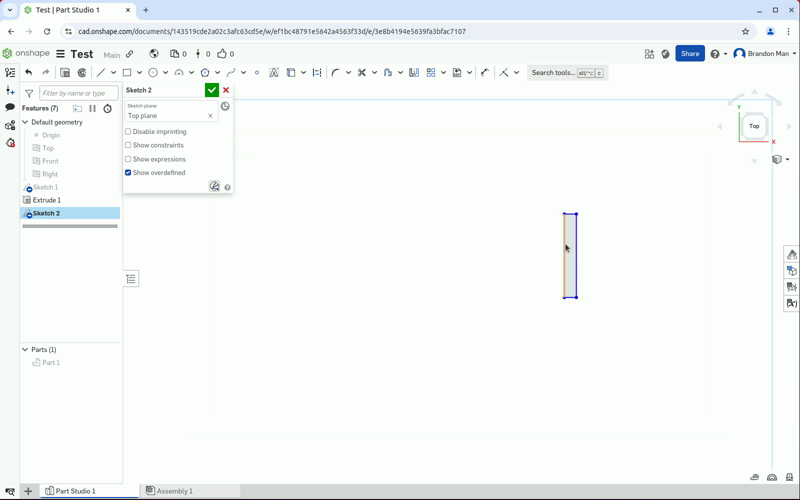
scroll(6)
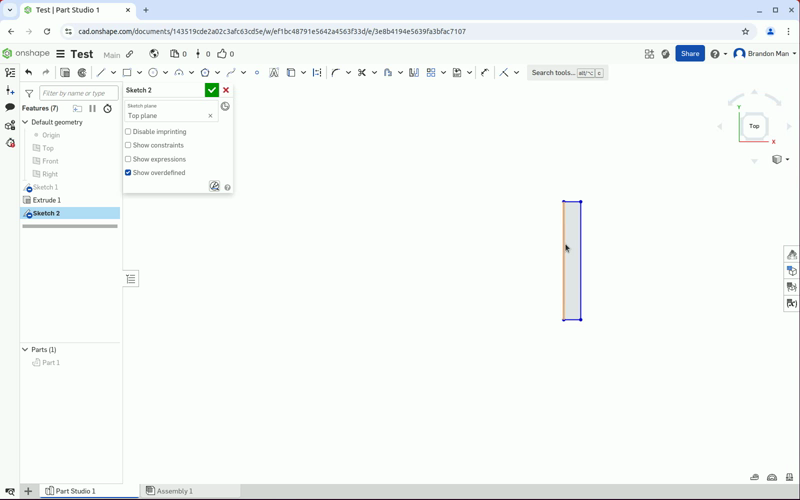
scroll(6)
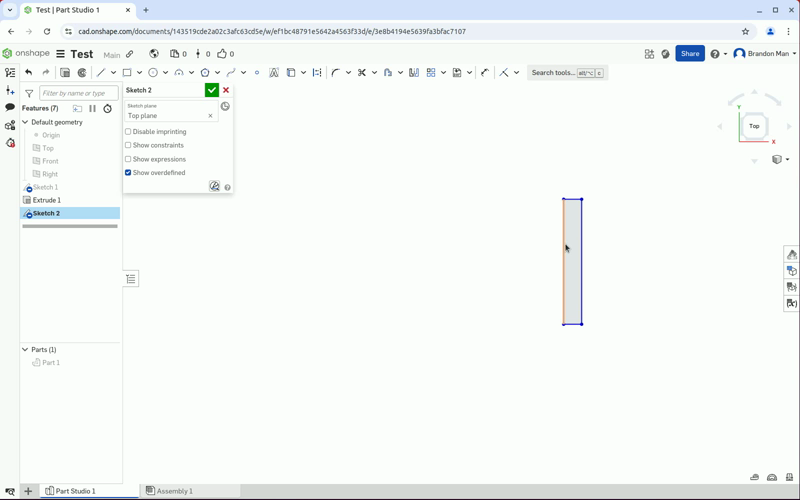
scroll(6)
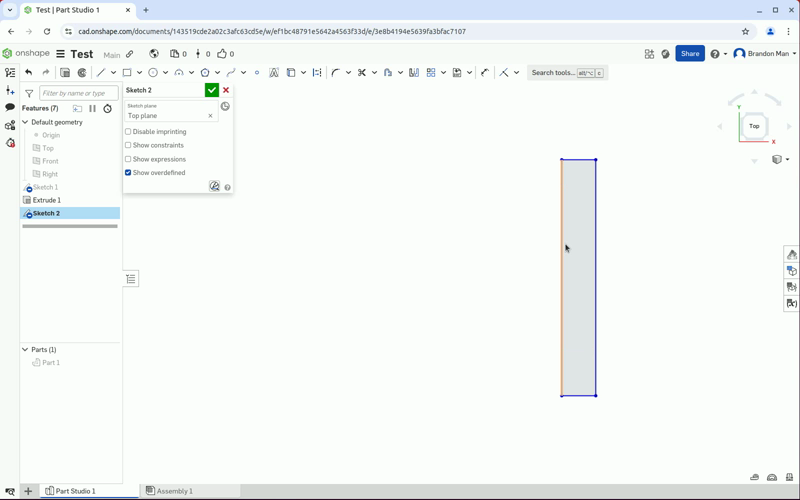
scroll(6)
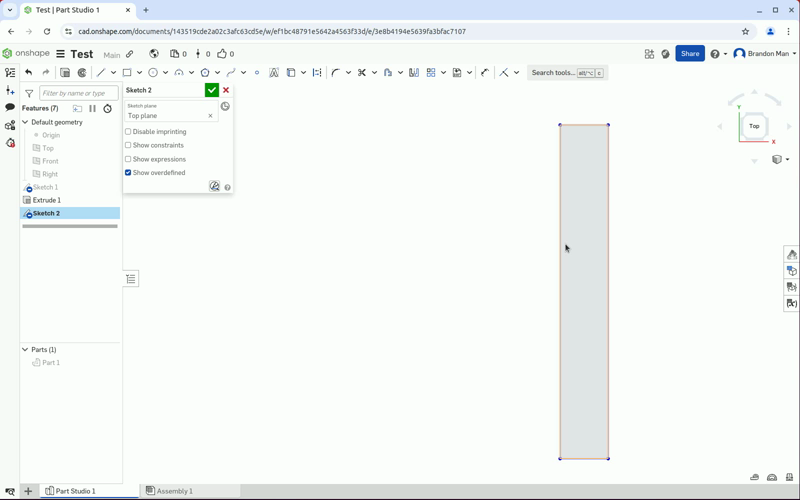
scroll(6)
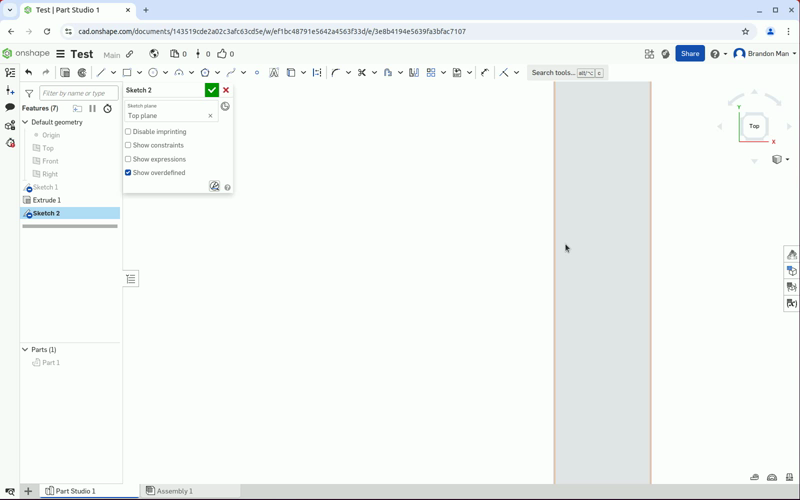
click(565, 243)
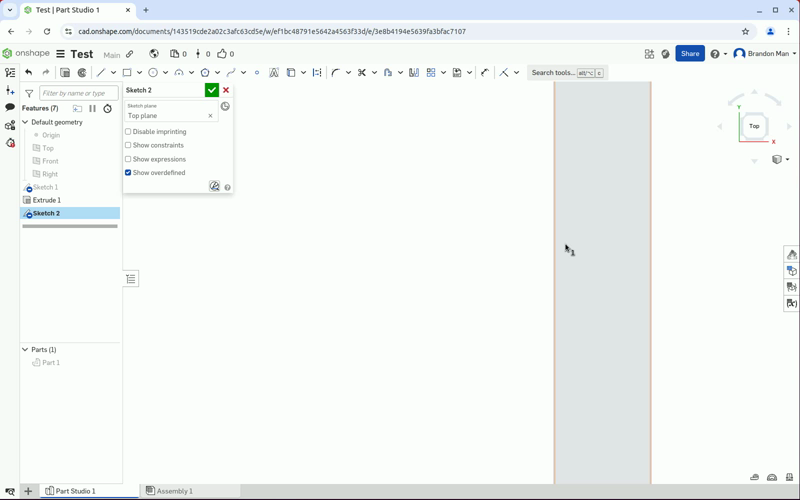
scroll(-6)
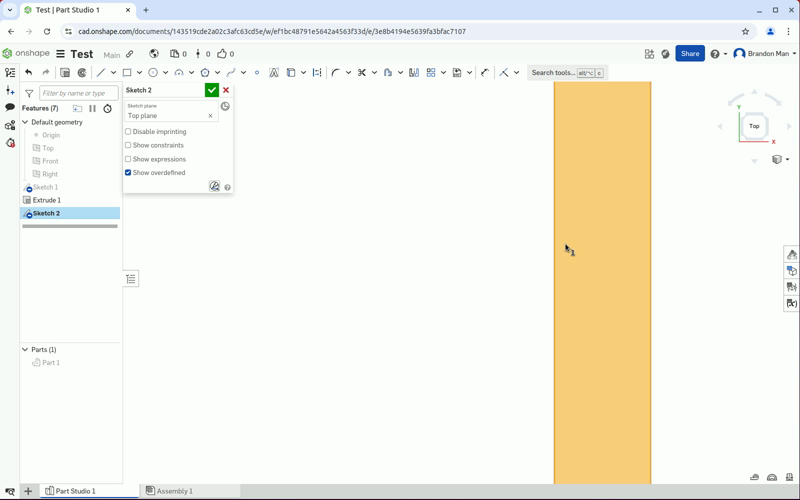
scroll(-6)
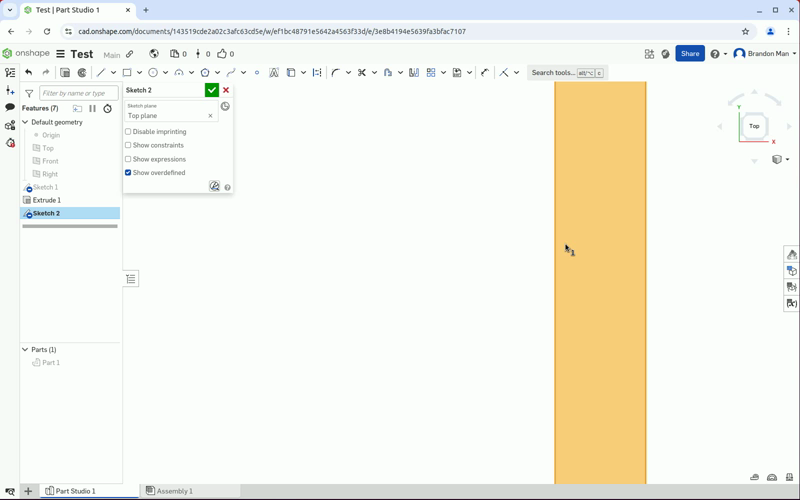
scroll(-6)
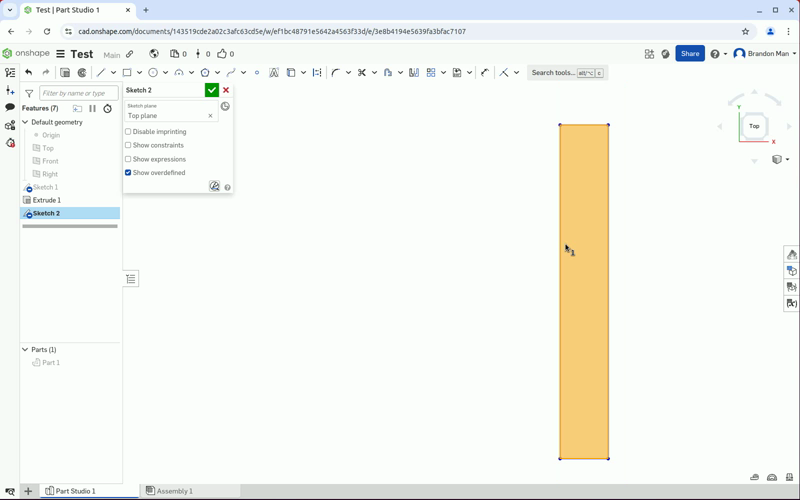
scroll(-6)
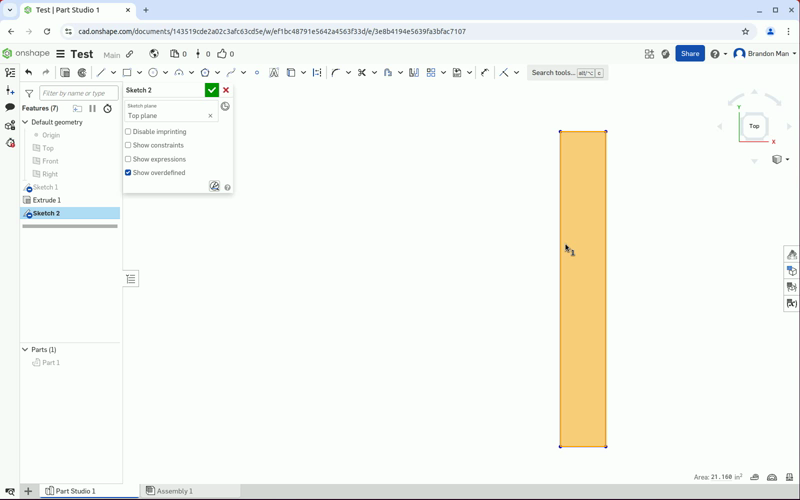
scroll(-6)
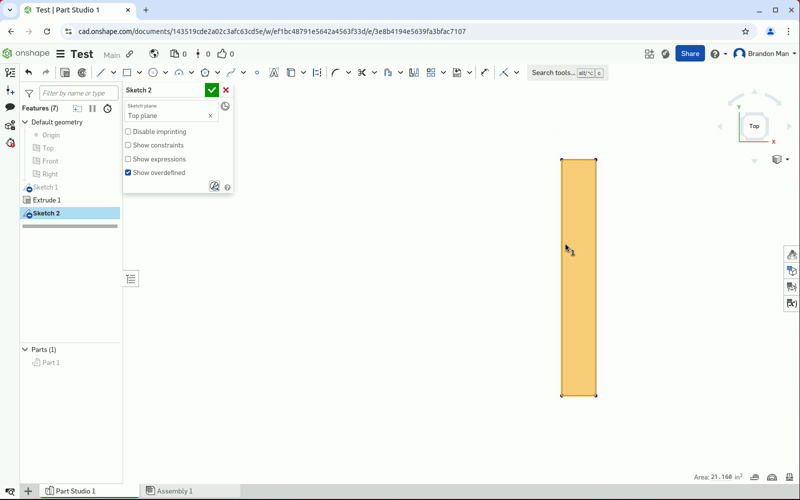
scroll(-6)
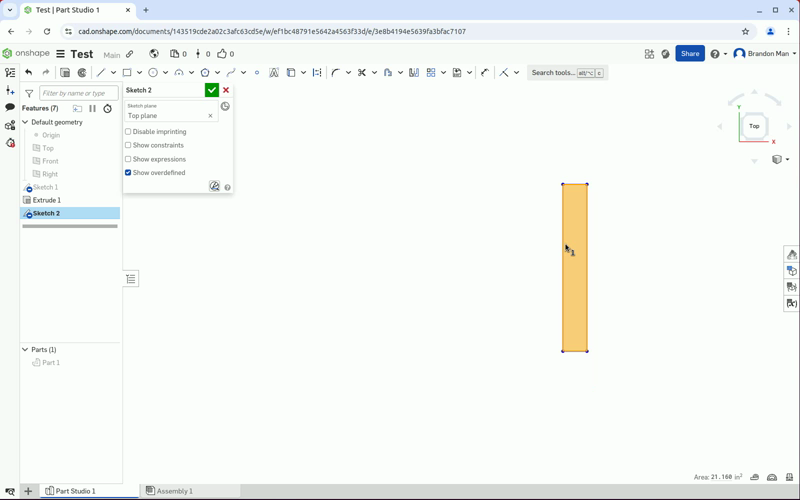
scroll(-6)
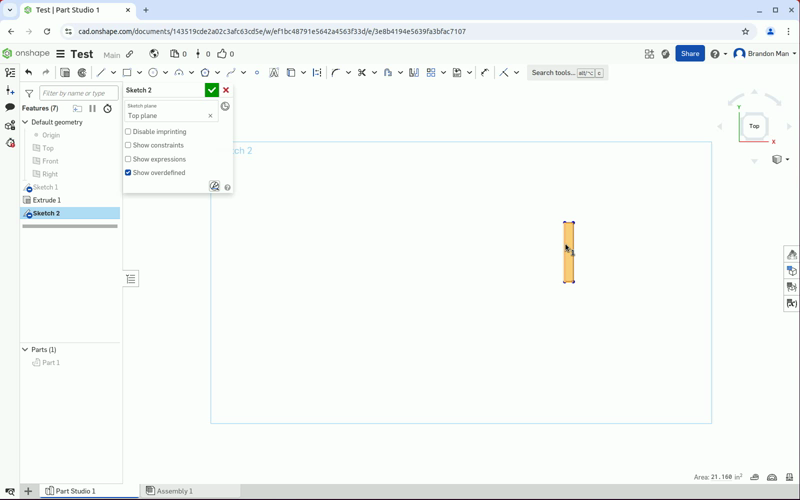
mouse_move(73, 352)
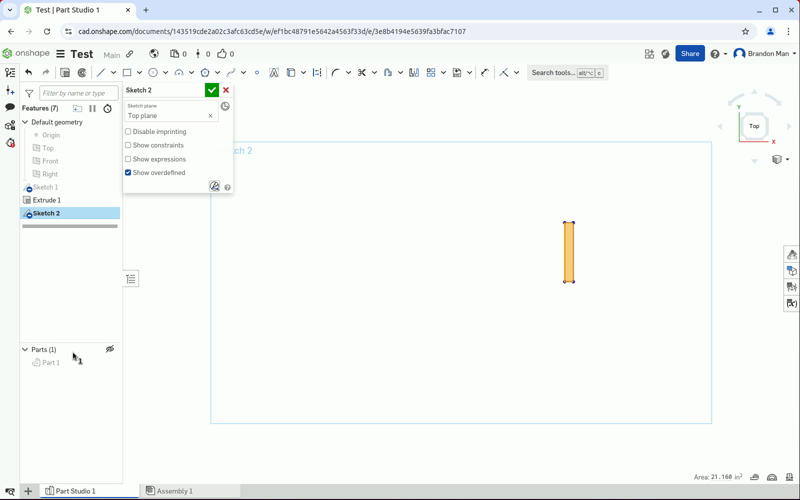
key(shift+y)
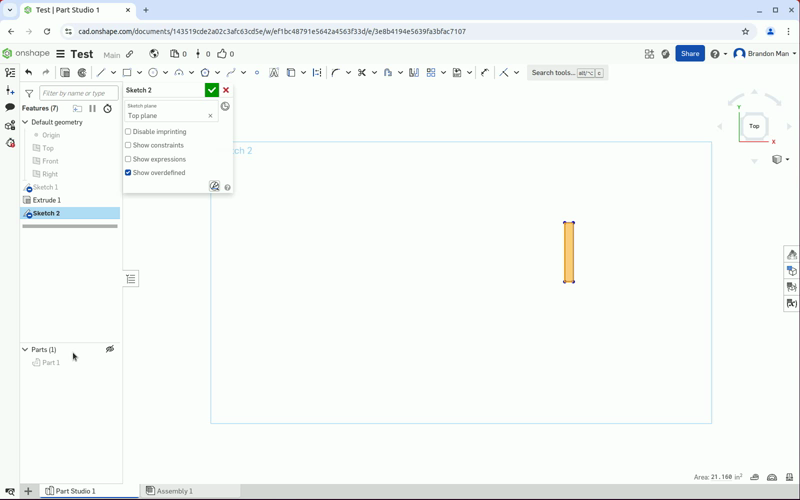
key(shift+e)
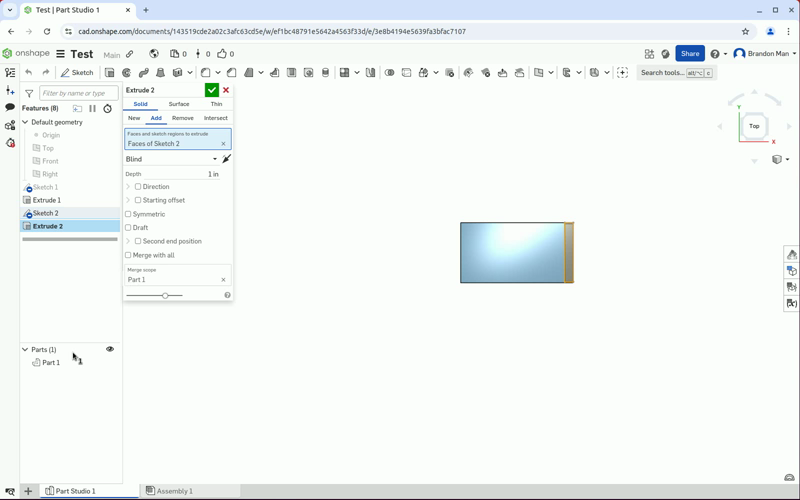
mouse_move(143, 106)
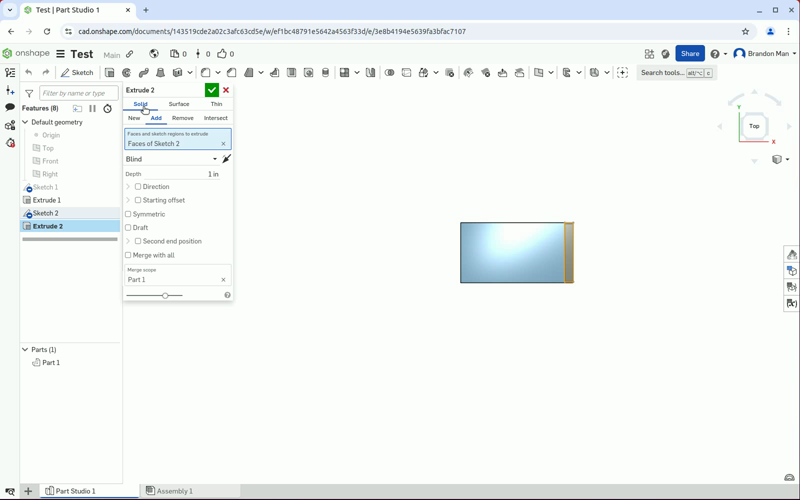
click(143, 106)
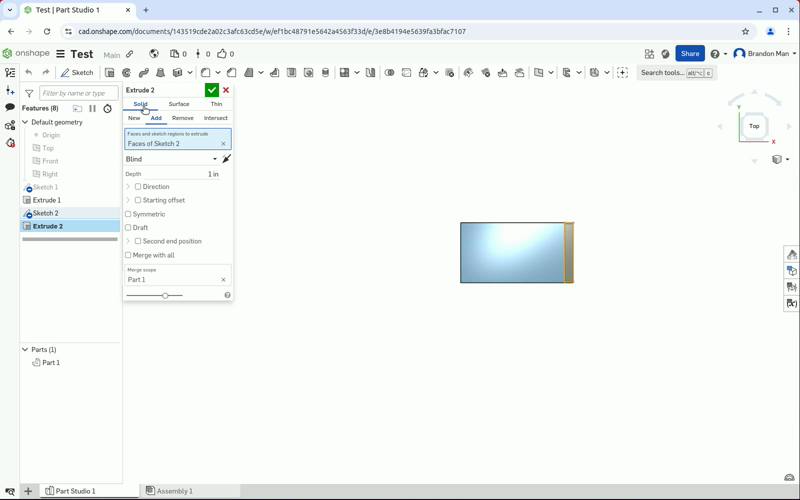
mouse_move(137, 120)
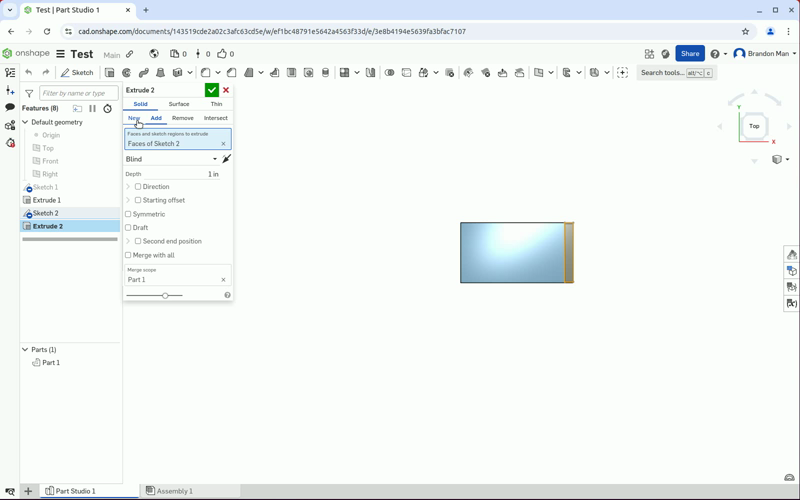
click(137, 120)
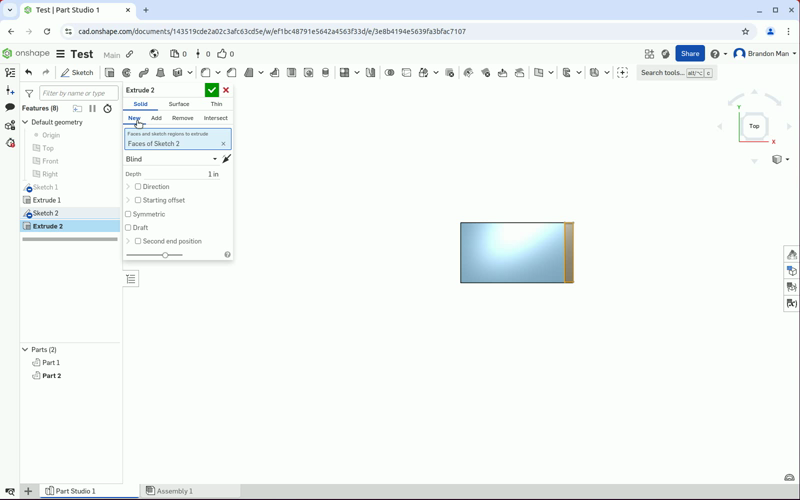
key(tab, 4)
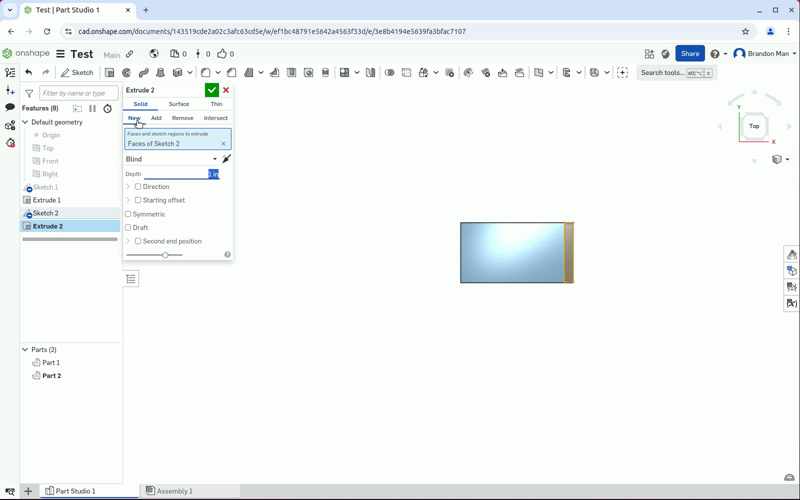
text(2.407)
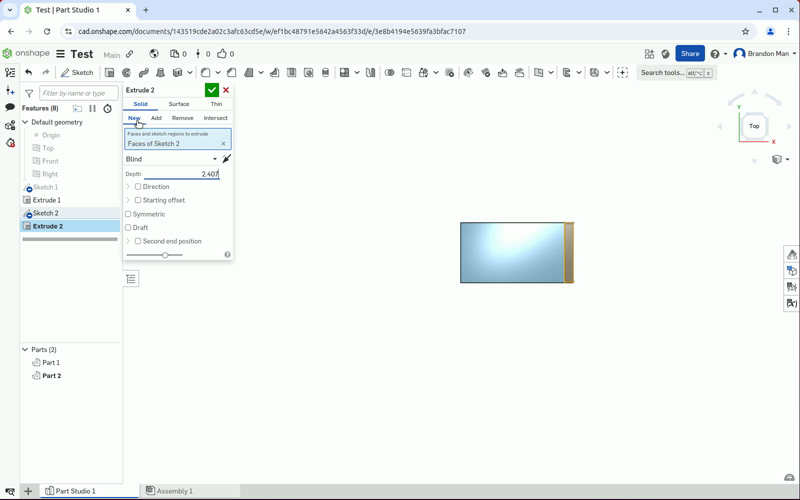
key(enter)
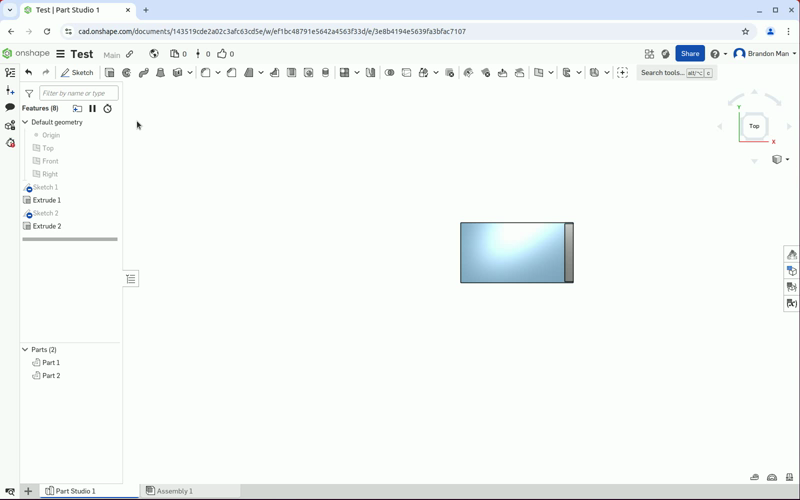
key(shift+h)
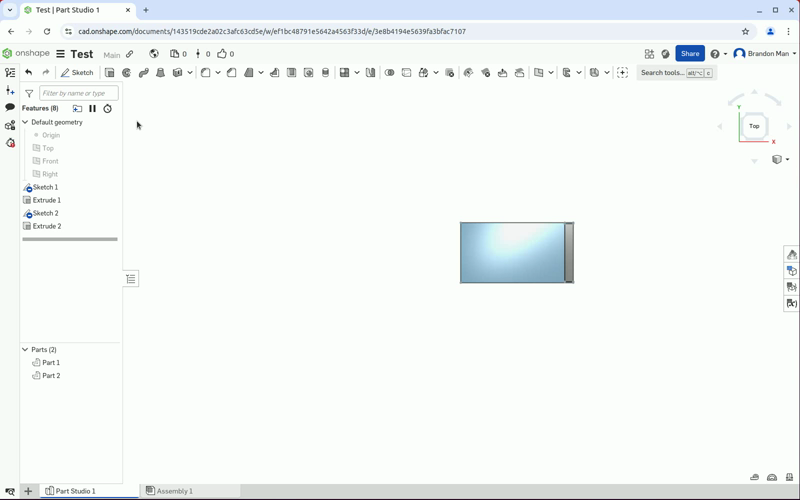
key(shift+h)
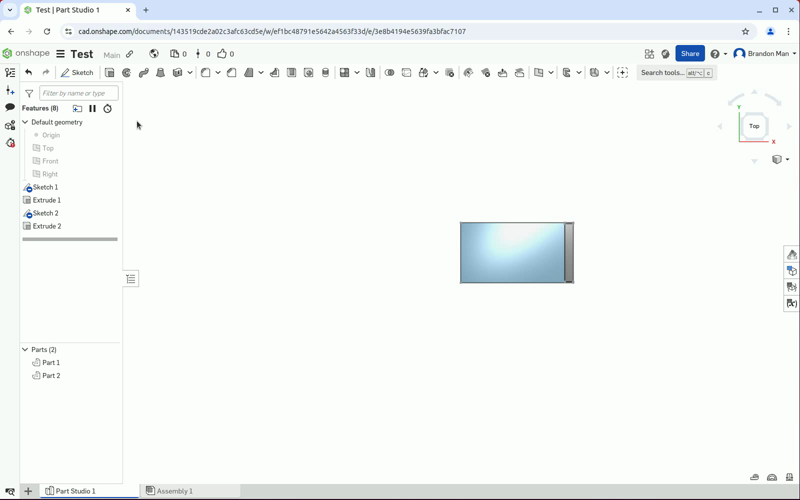
key(shift+7)
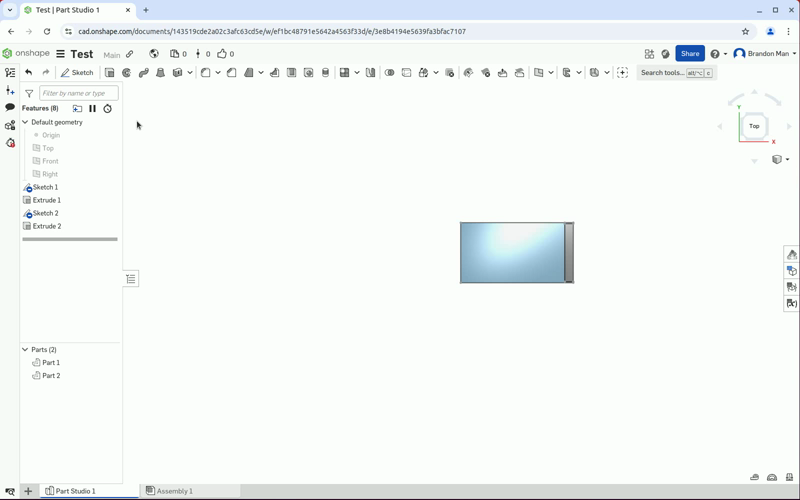
key(up, 3)
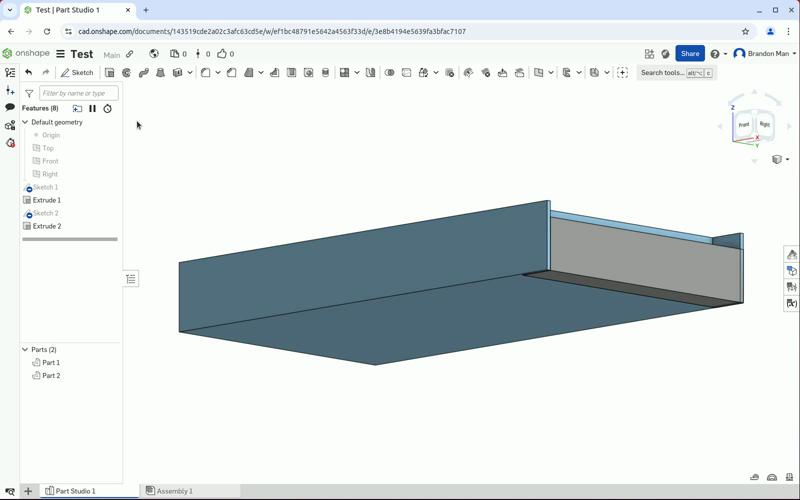
key(left, 3)
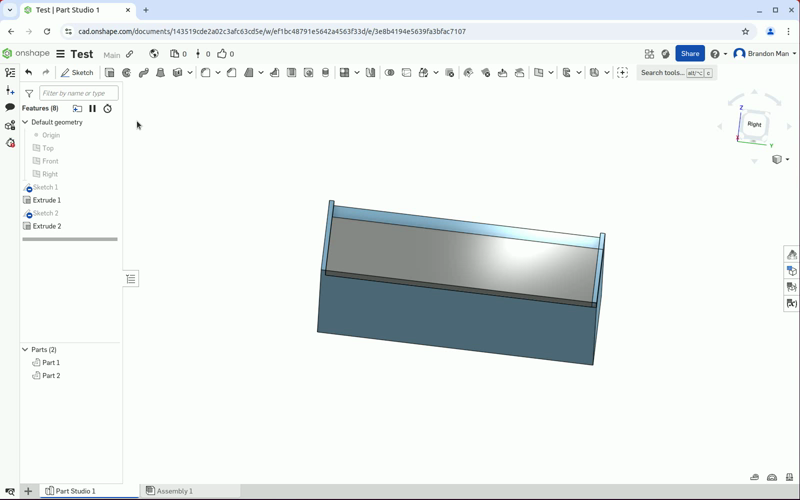
key(right, 3)
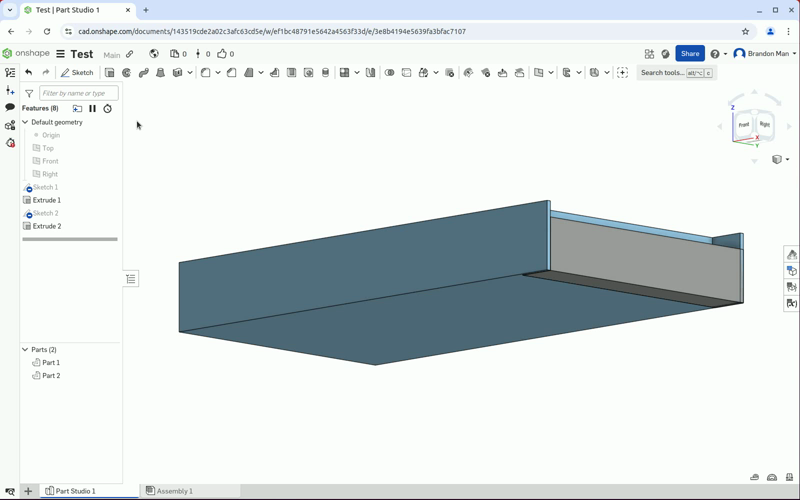
key(down, 3)
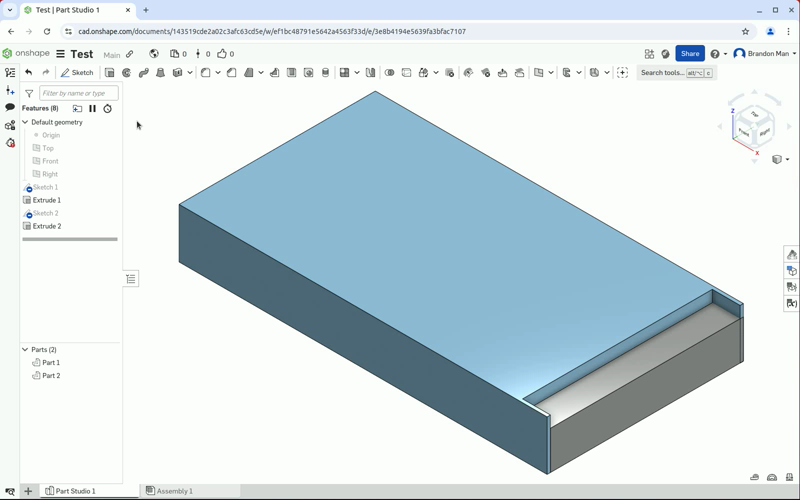
mouse_move(73, 189)
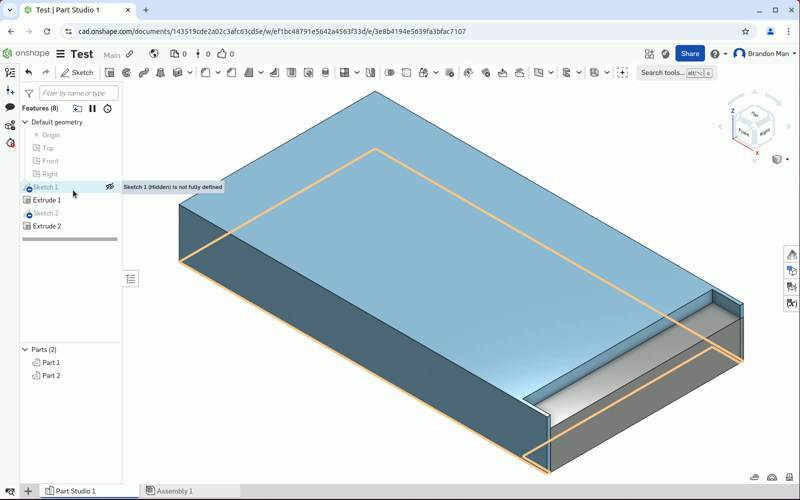
click(73, 189)